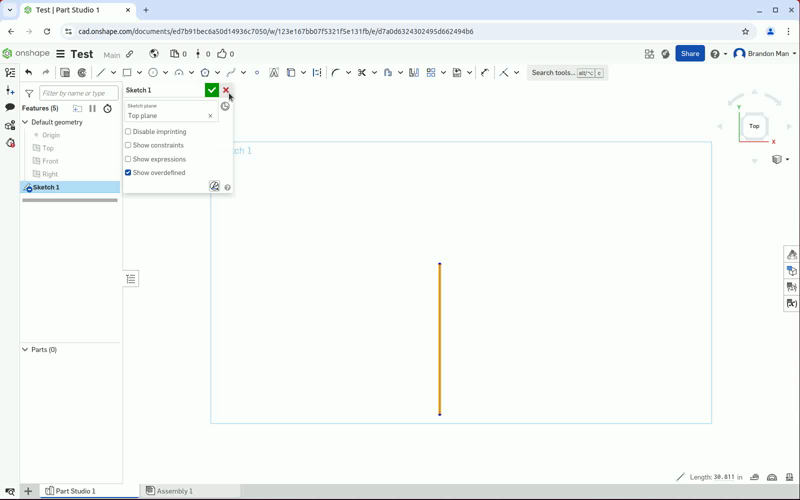
key(shift+h)
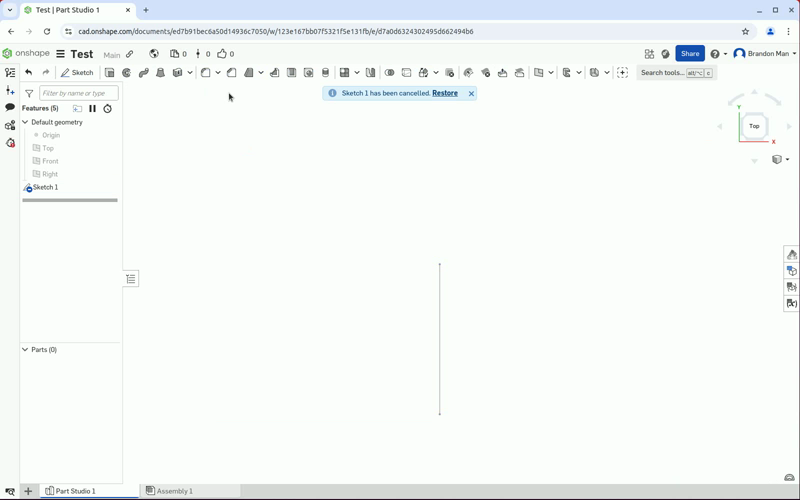
key(shift+s)
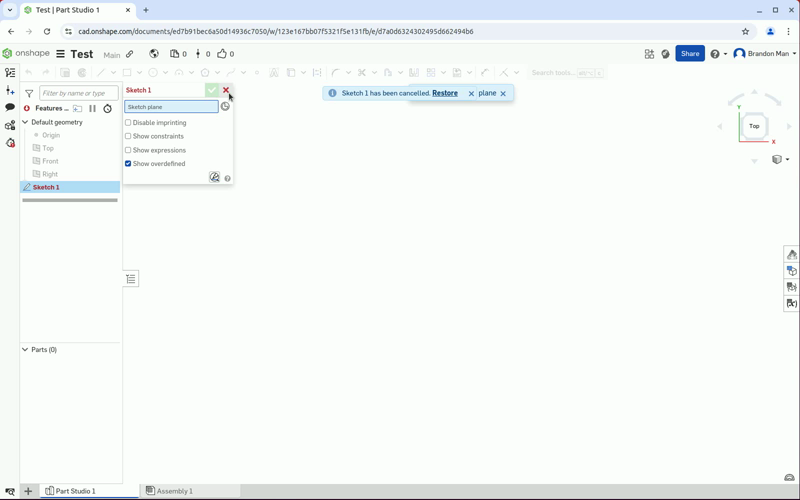
mouse_move(73, 150)
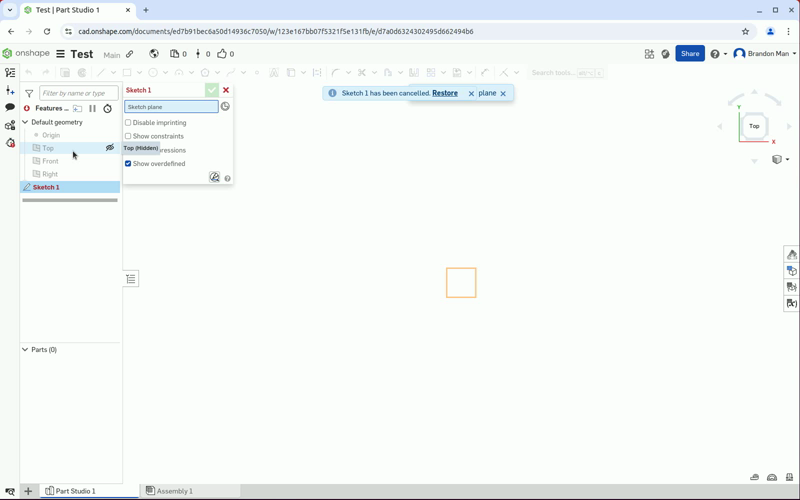
click(73, 150)
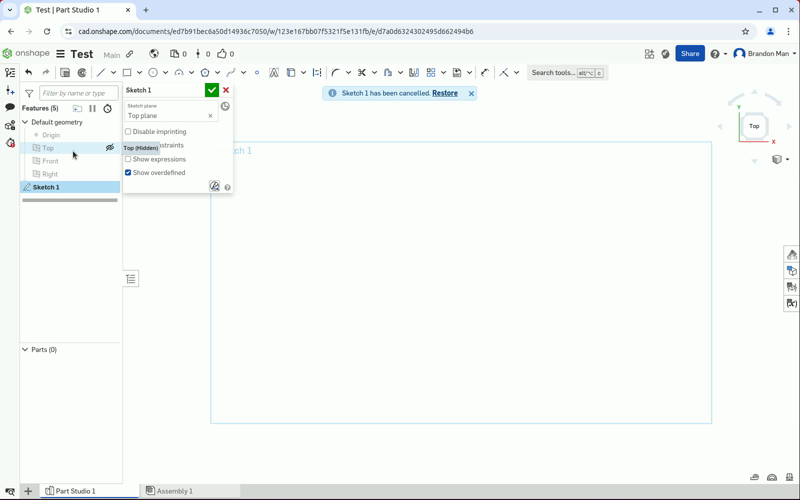
mouse_move(73, 352)
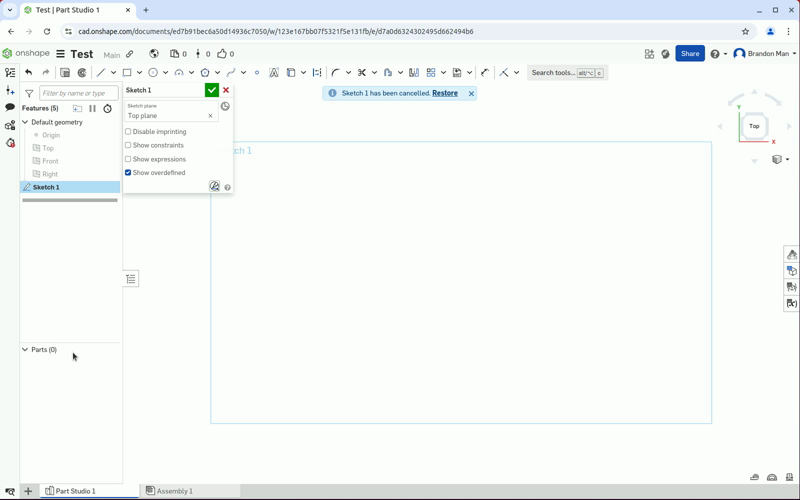
key(y)
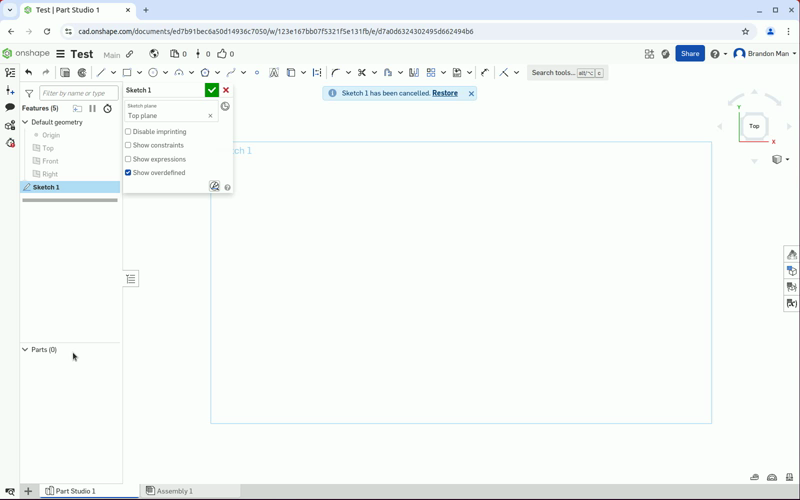
key(l)
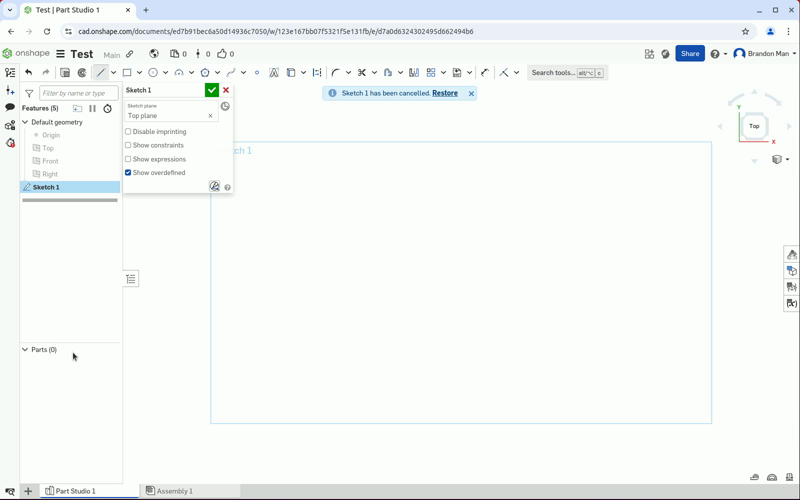
key_down(shift)
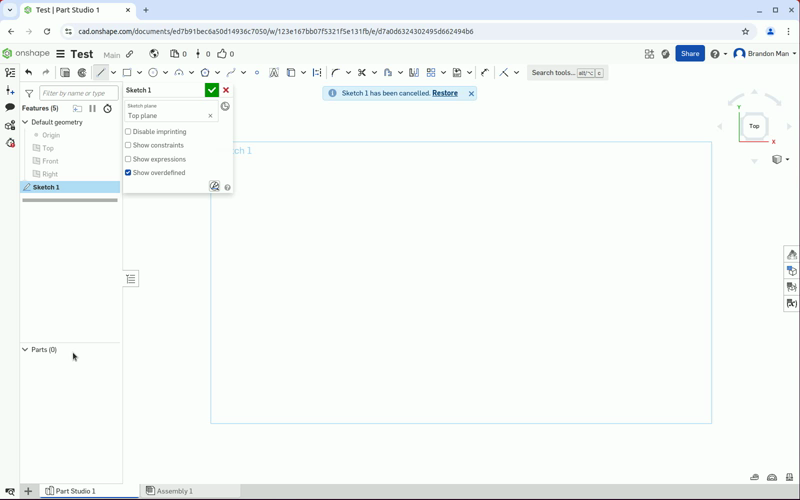
mouse_move(460, 282)
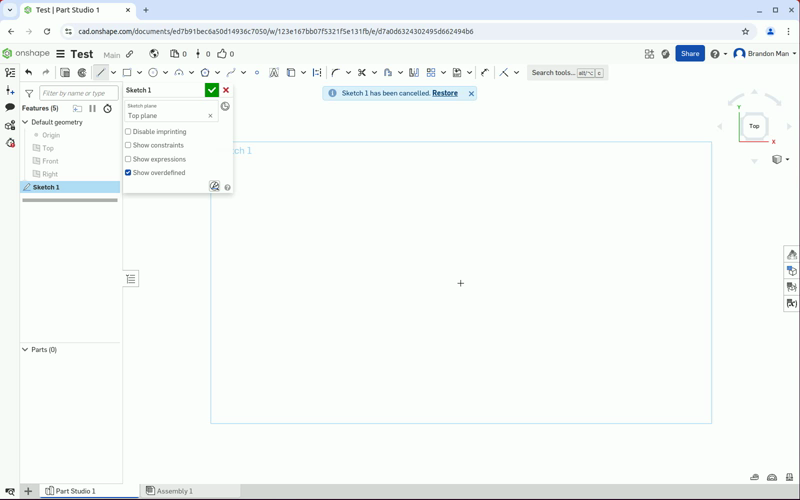
click(460, 282)
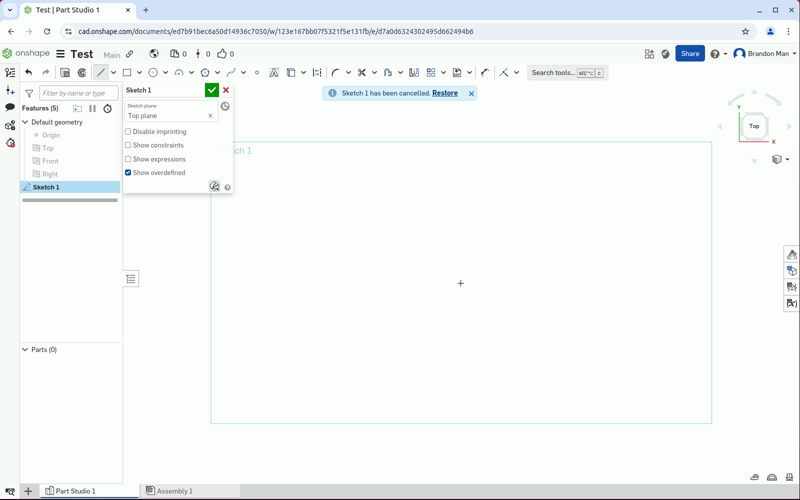
key_up(shift)
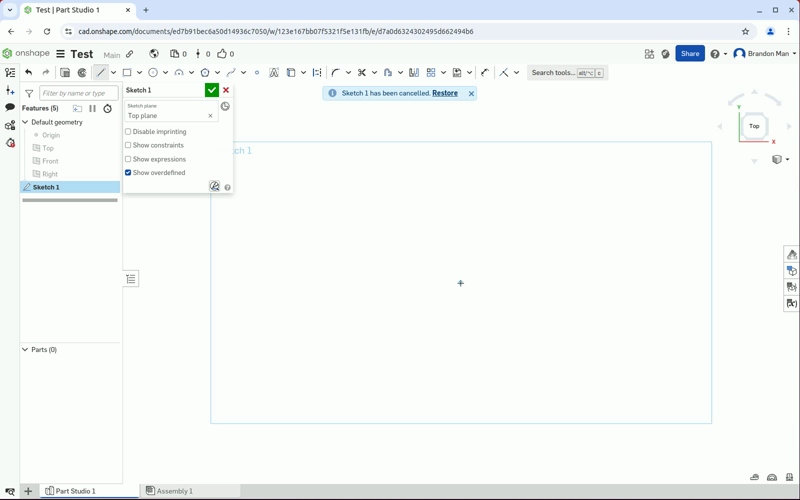
key_down(shift)
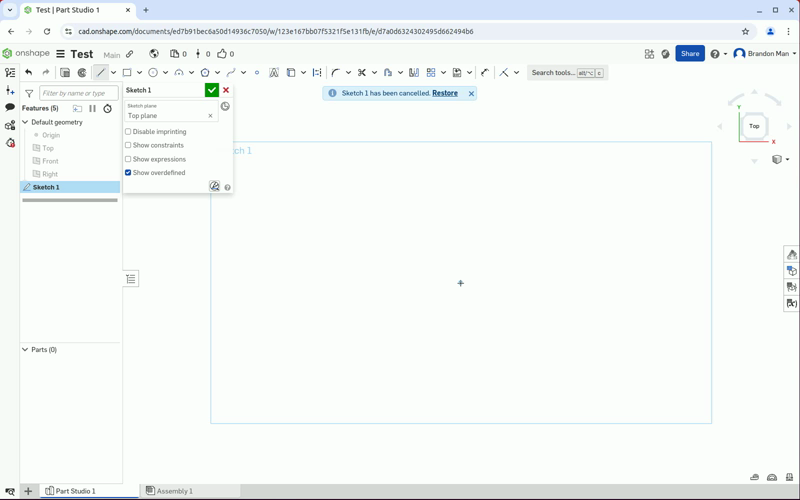
mouse_move(573, 282)
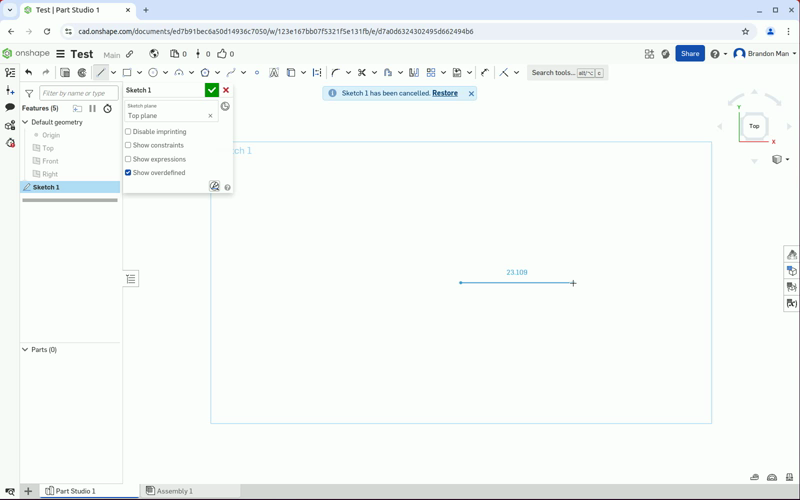
click(573, 282)
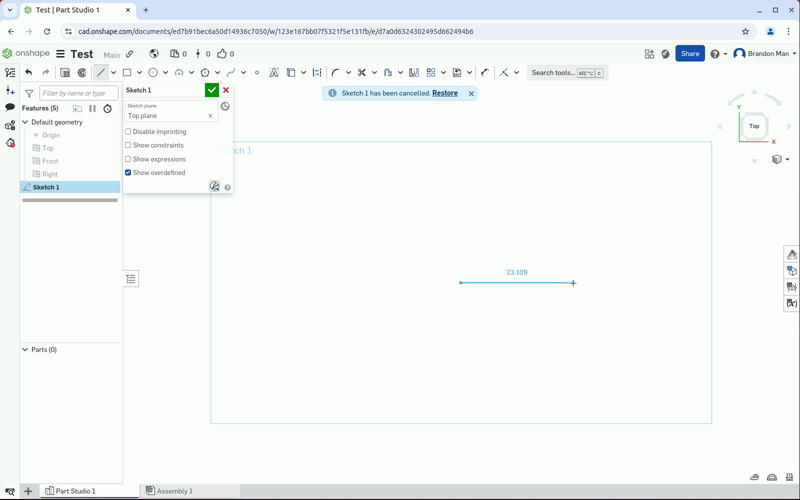
key_up(shift)
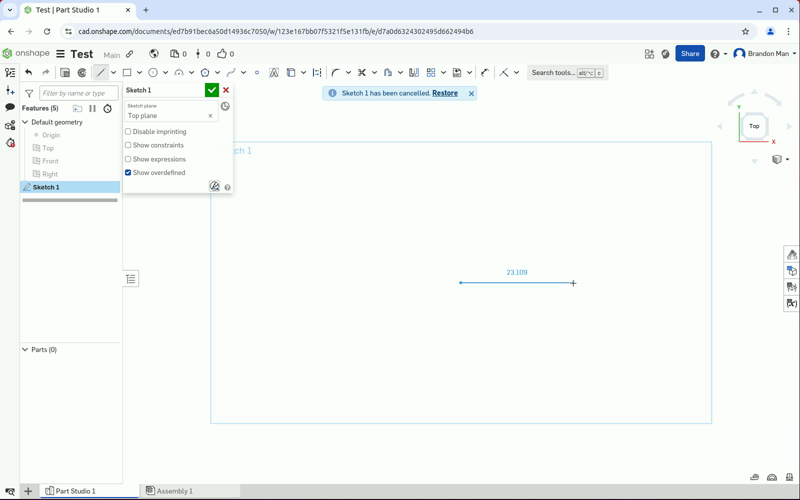
key_down(shift)
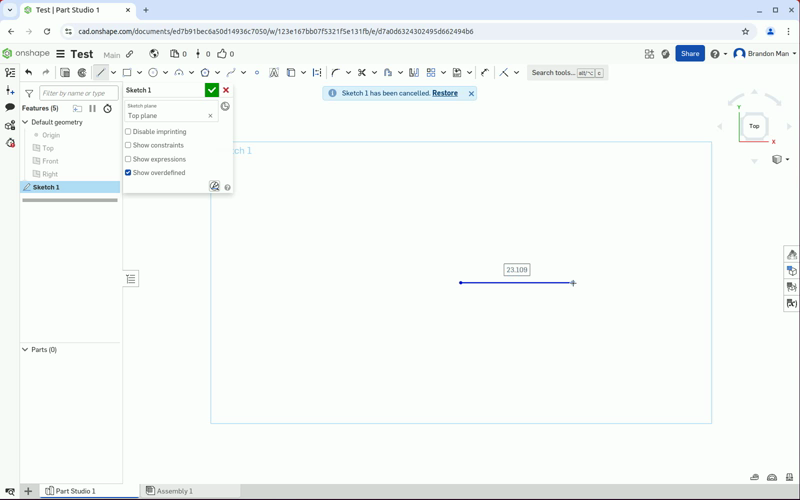
mouse_move(589, 282)
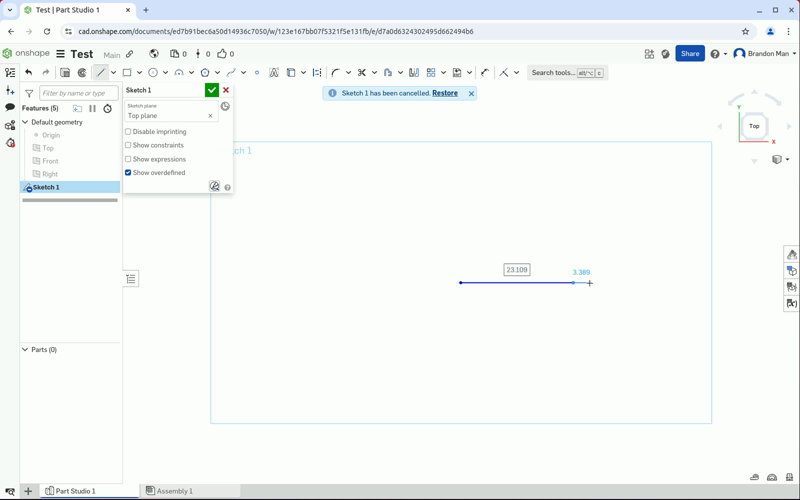
mouse_move(573, 241)
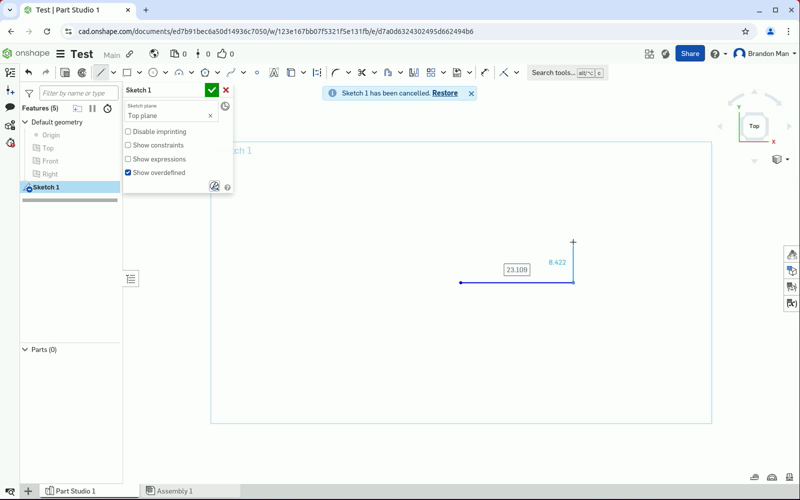
click(573, 241)
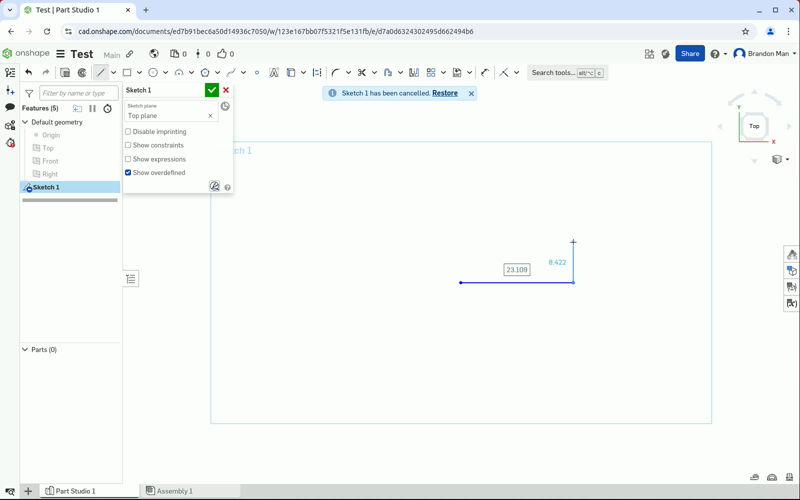
key_up(shift)
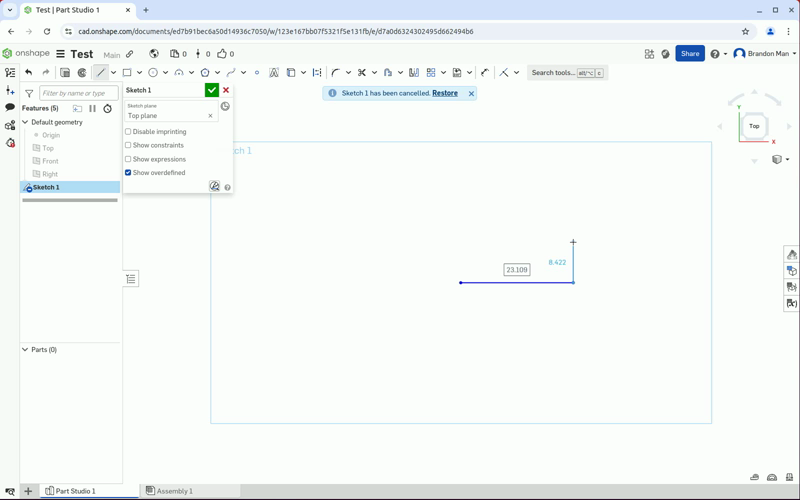
key_down(shift)
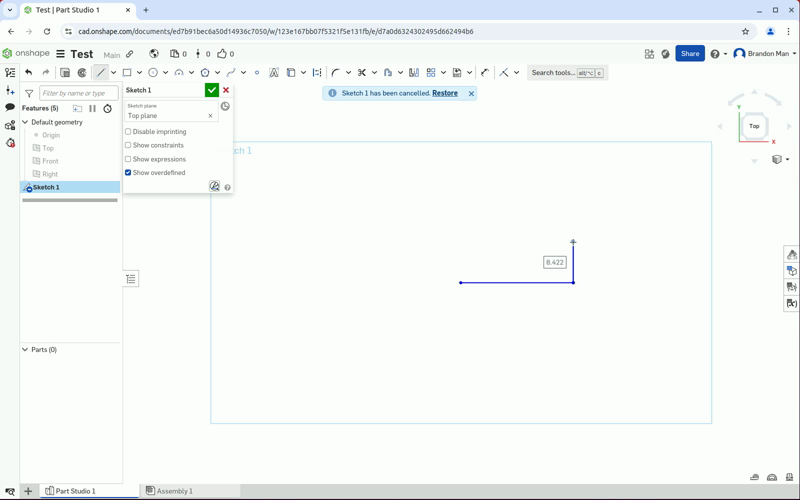
mouse_move(460, 241)
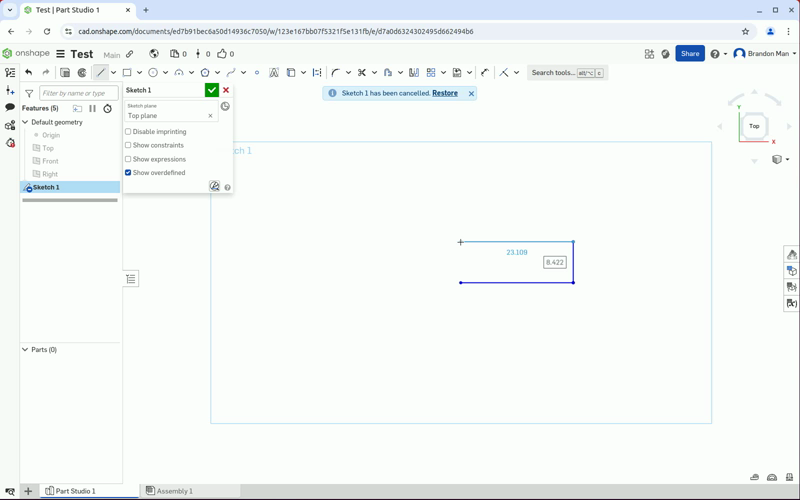
click(460, 241)
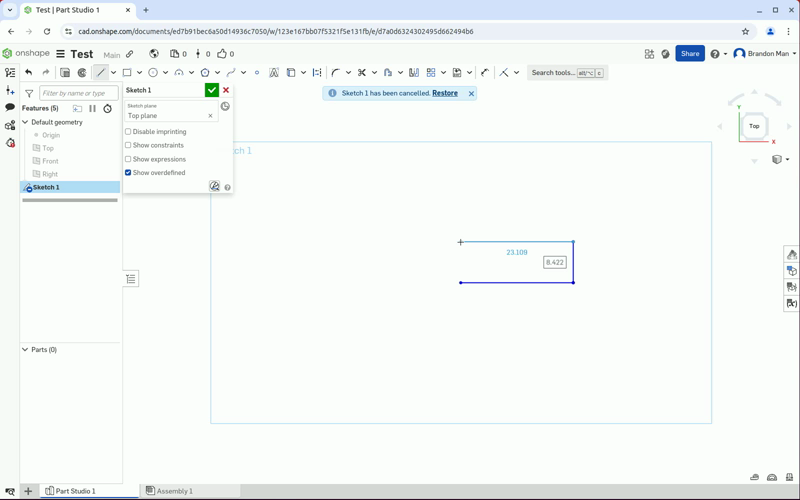
key_up(shift)
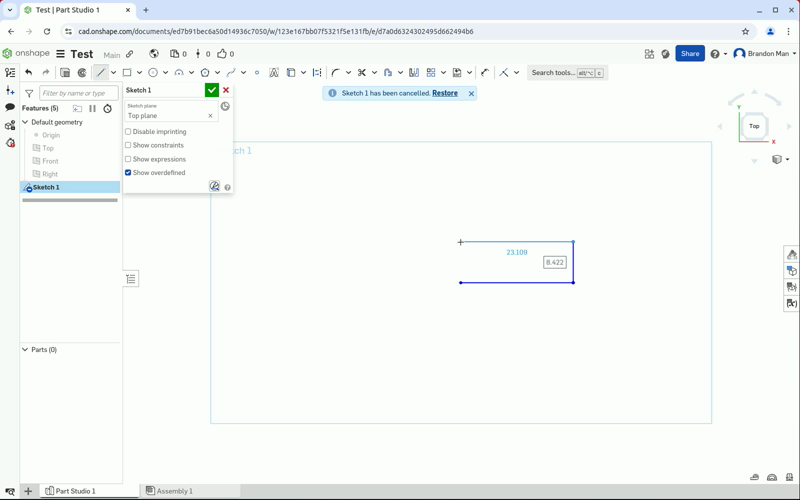
mouse_move(490, 241)
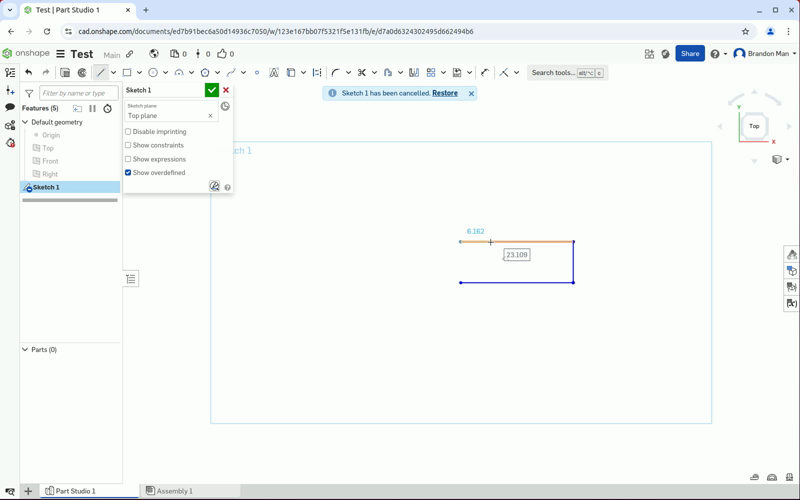
key_down(shift)
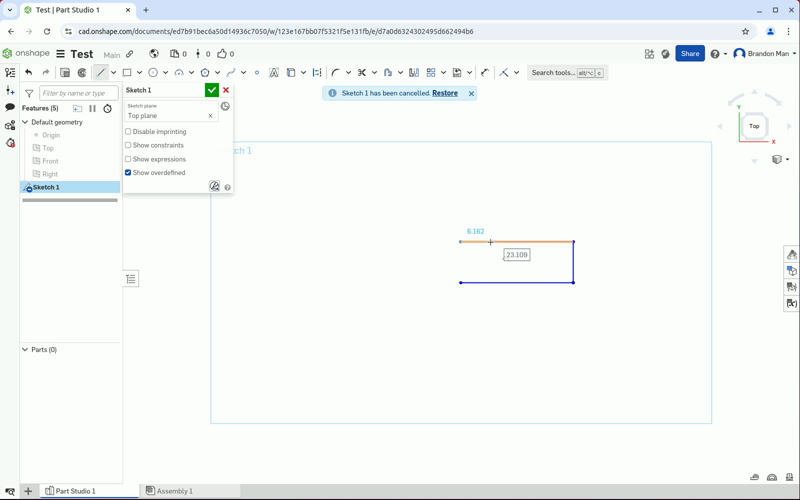
mouse_move(460, 282)
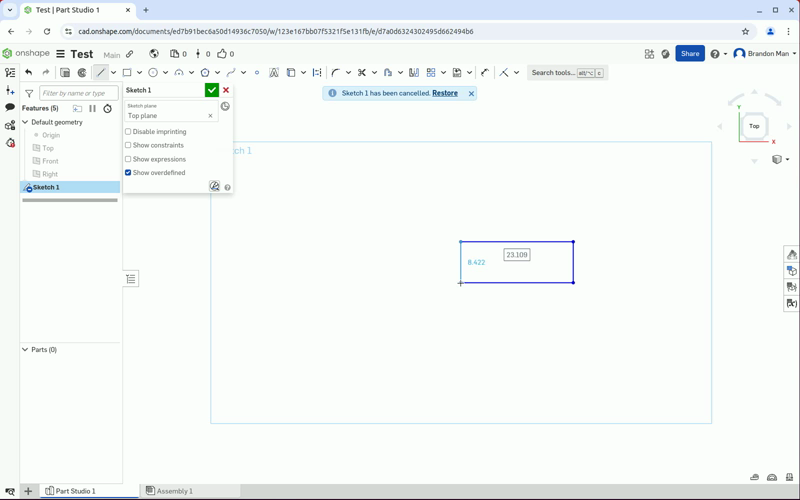
key_up(shift)
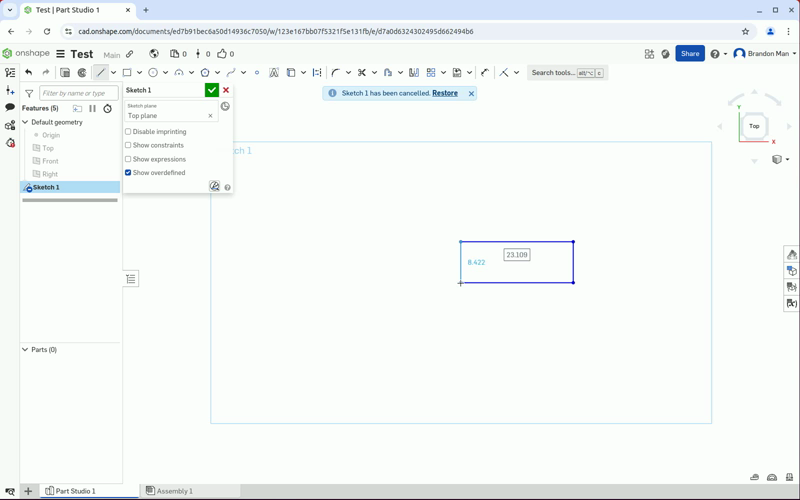
click(460, 282)
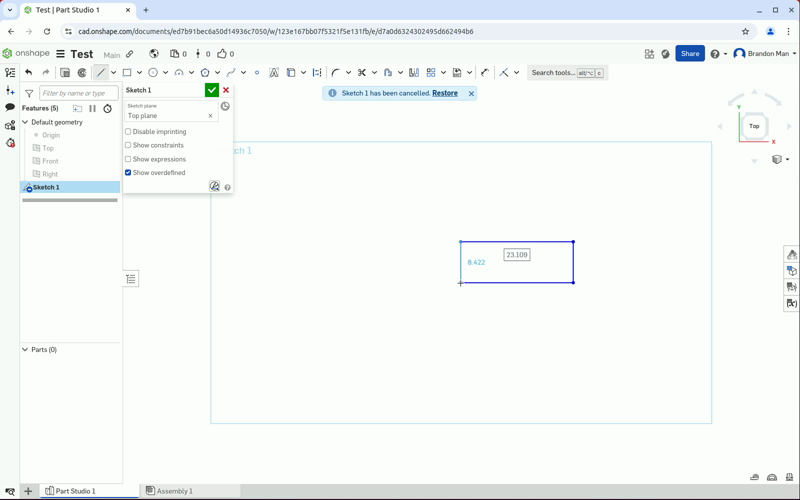
key(esc)
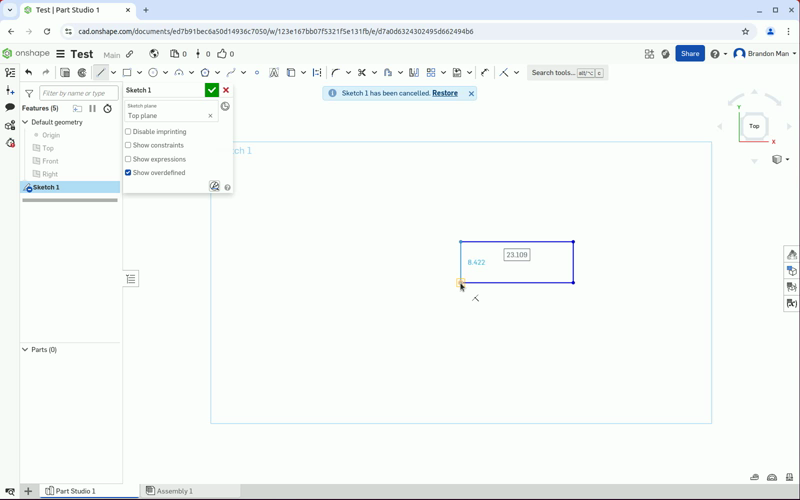
mouse_move(541, 278)
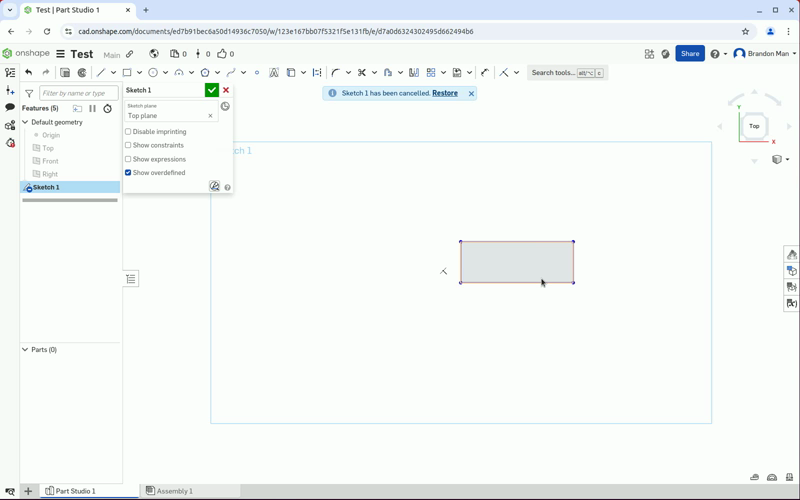
click(541, 278)
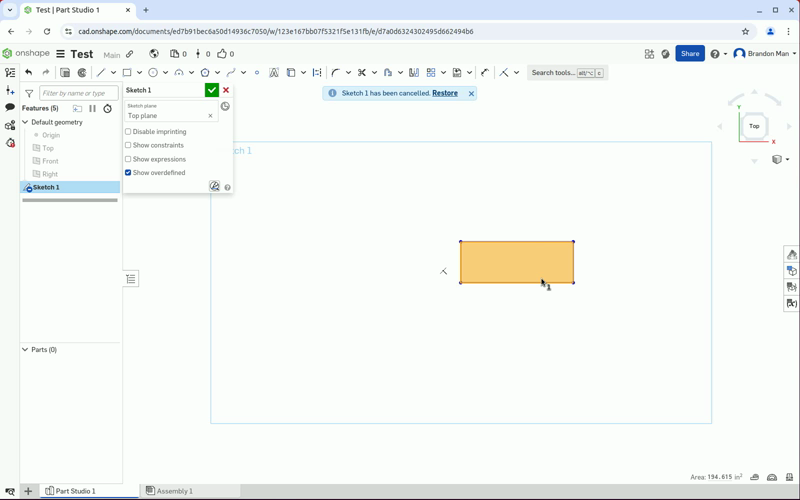
mouse_move(73, 352)
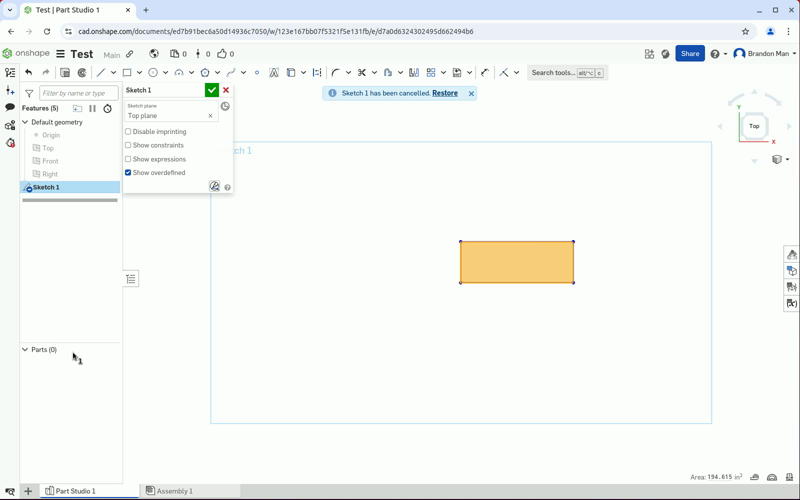
key(shift+y)
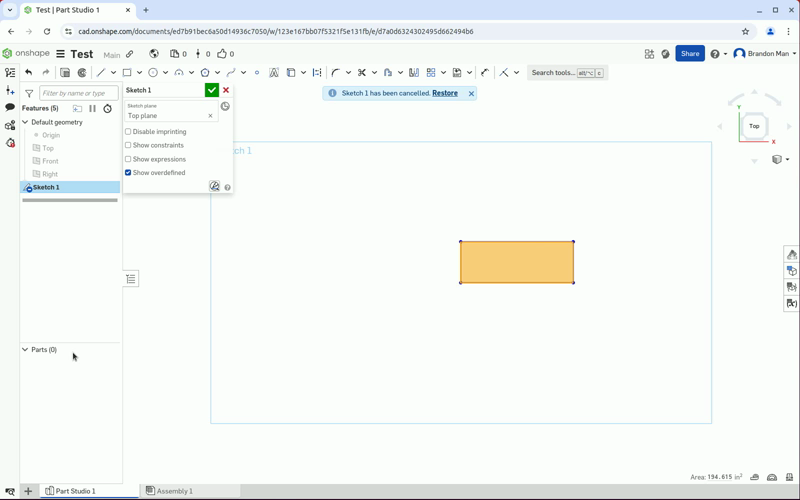
key(shift+e)
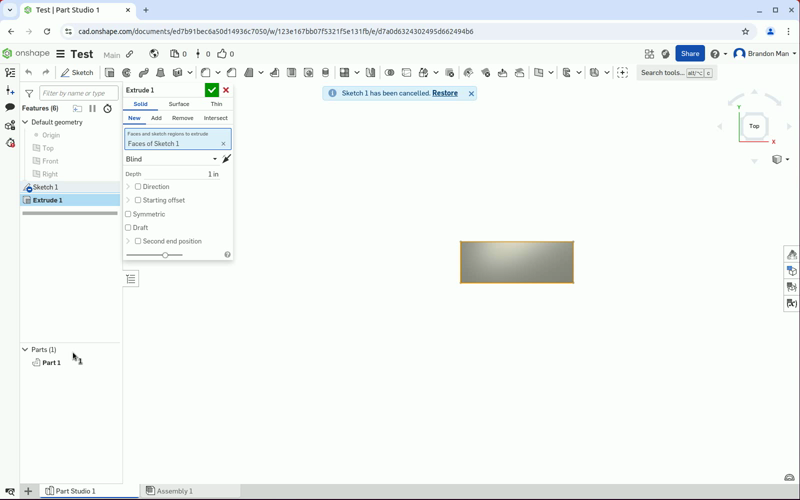
mouse_move(143, 106)
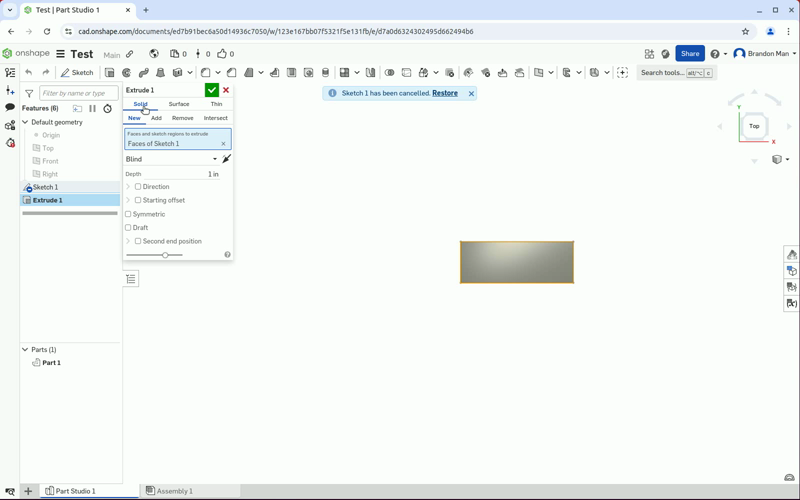
click(143, 106)
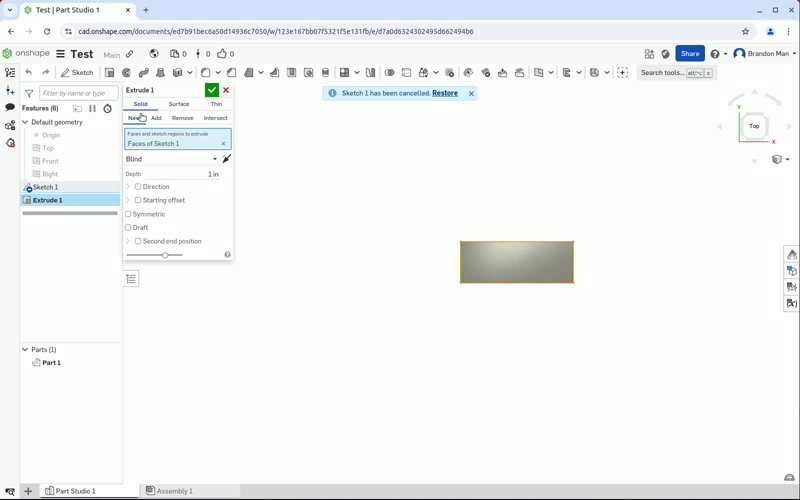
mouse_move(137, 120)
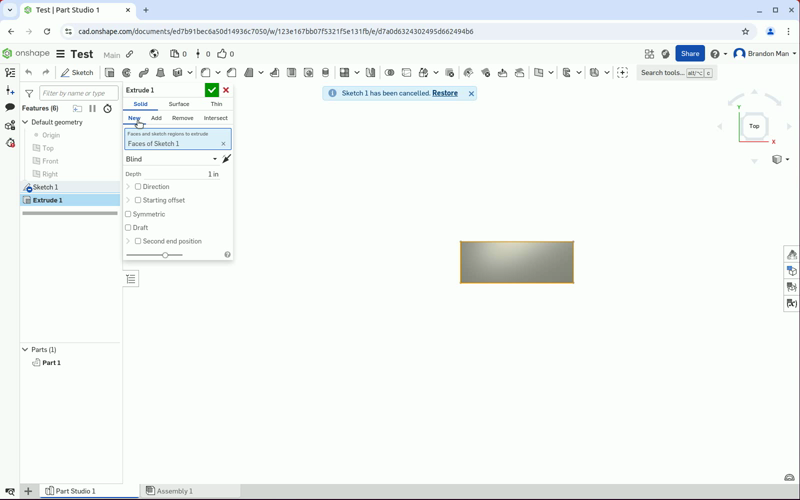
click(137, 120)
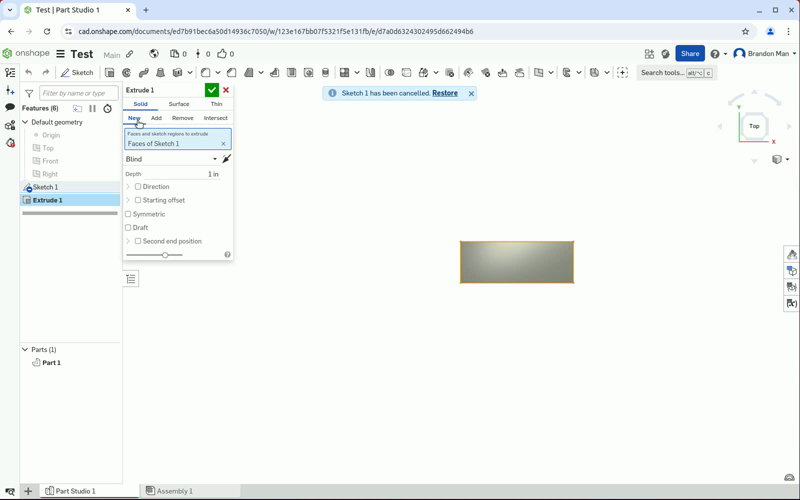
key(tab, 4)
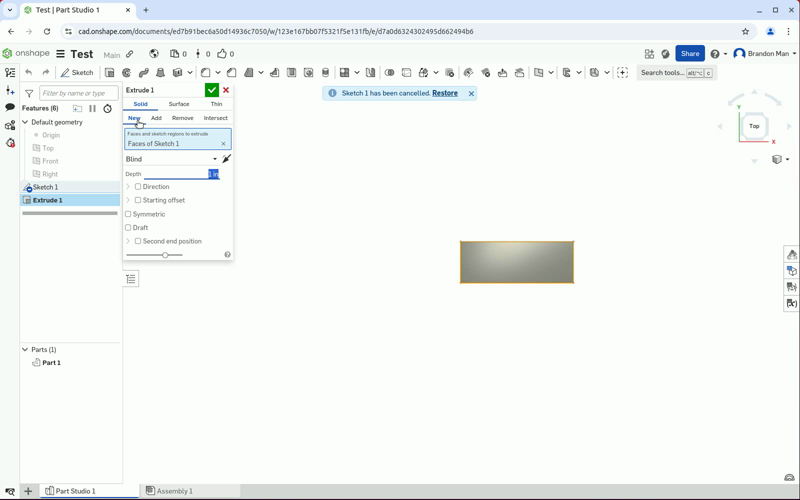
text(18.053)
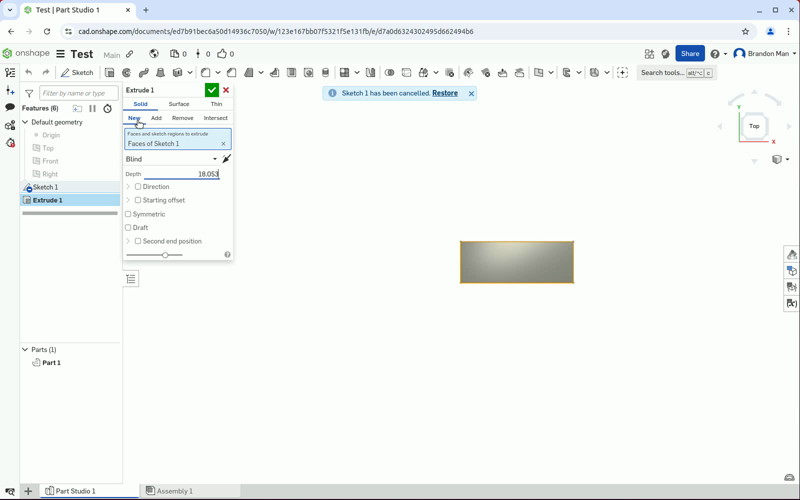
key(enter)
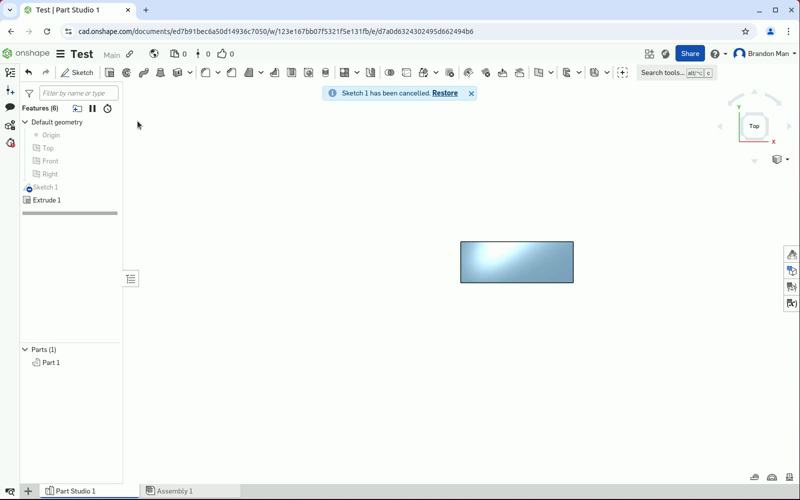
key(shift+h)
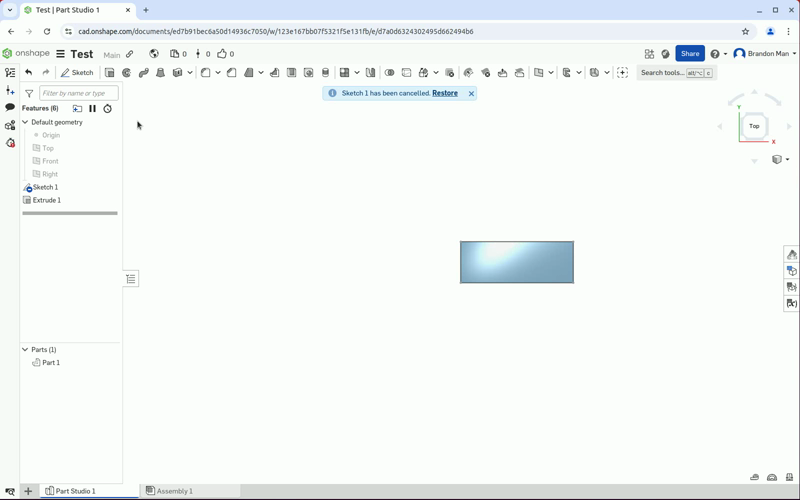
key(shift+h)
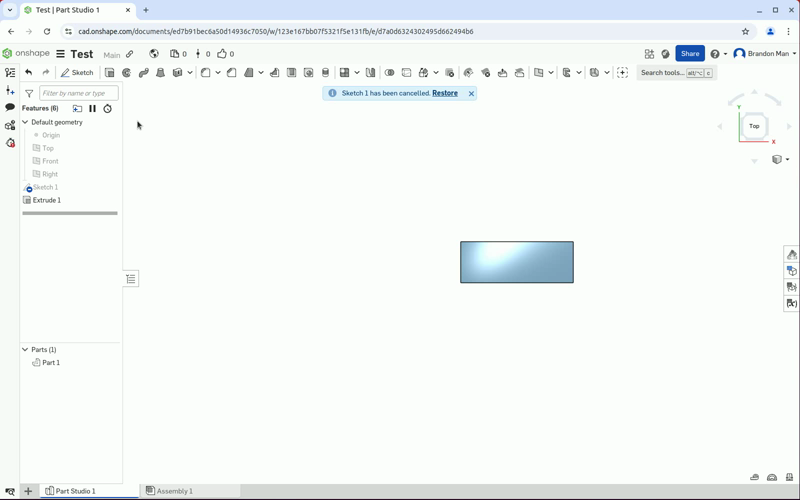
mouse_move(73, 189)
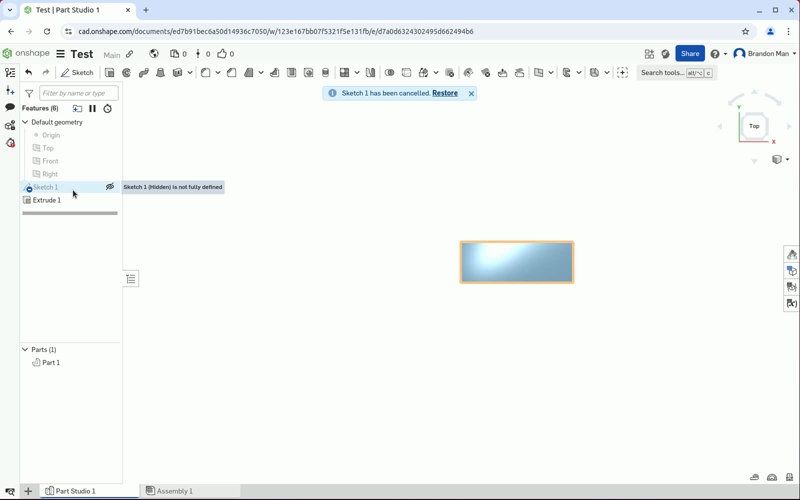
click(73, 189)
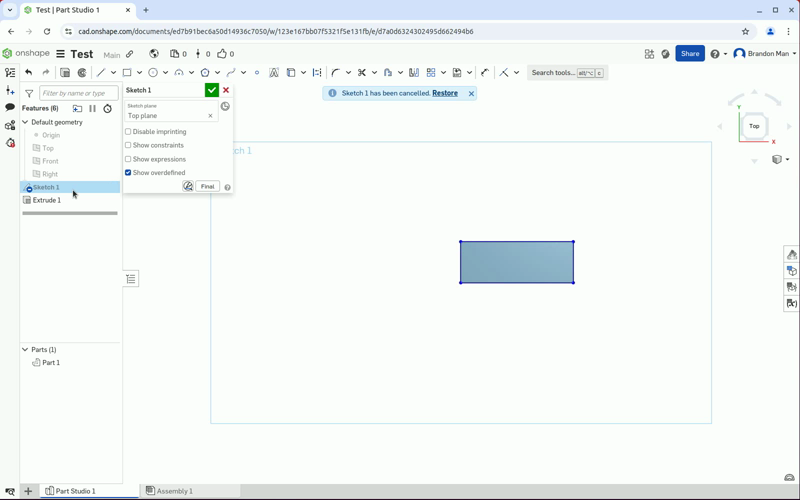
mouse_move(229, 92)
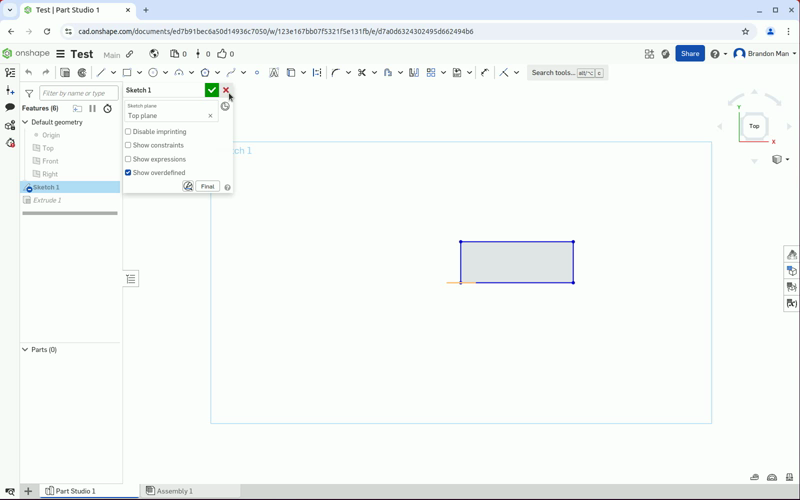
click(229, 92)
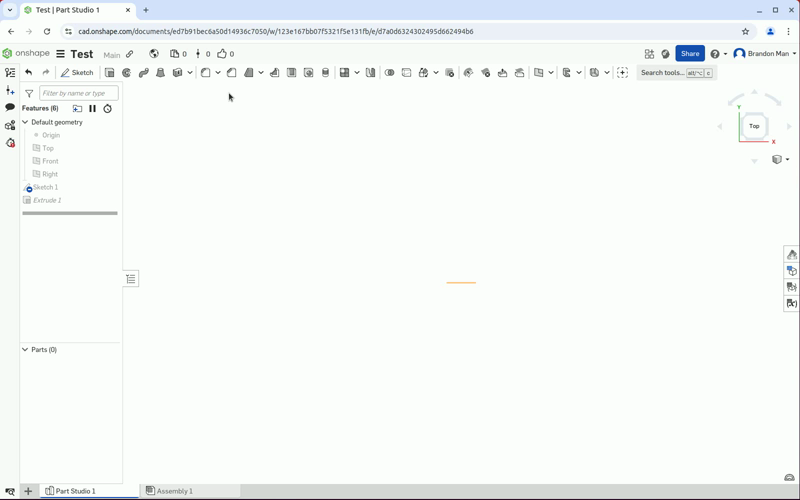
mouse_move(73, 352)
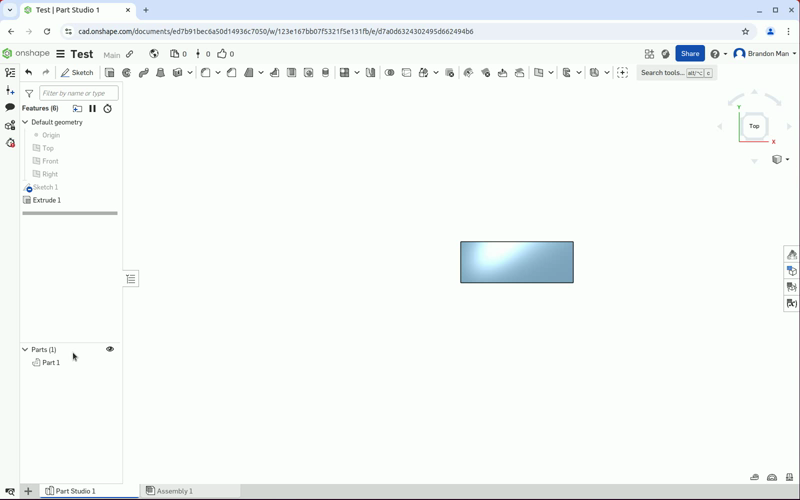
key(y)
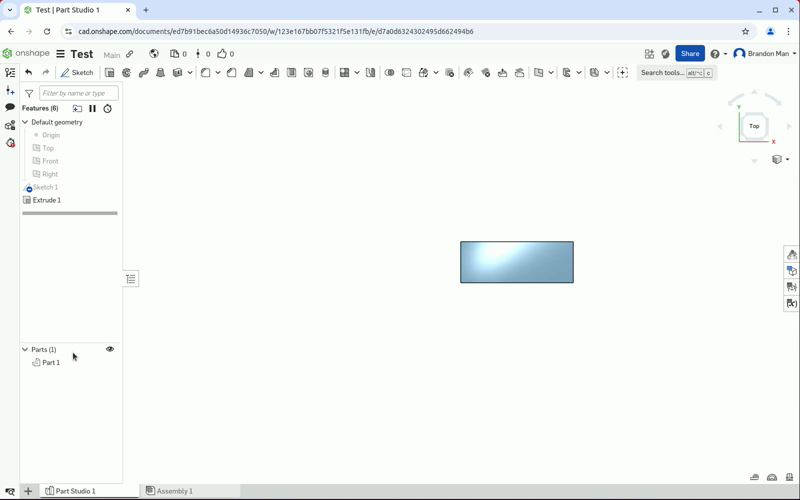
key(shift+p)
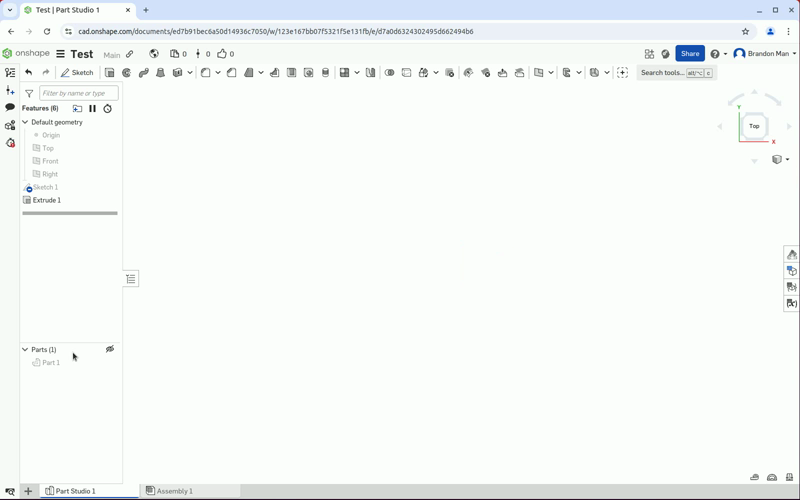
key(space)
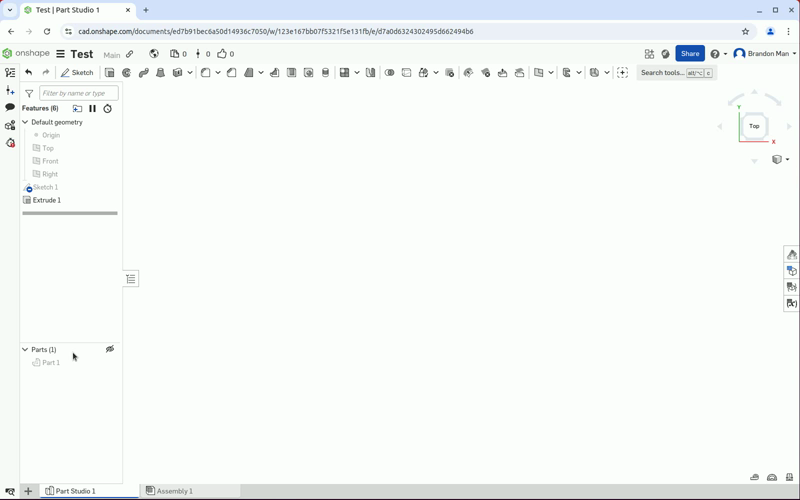
key_down(shift)
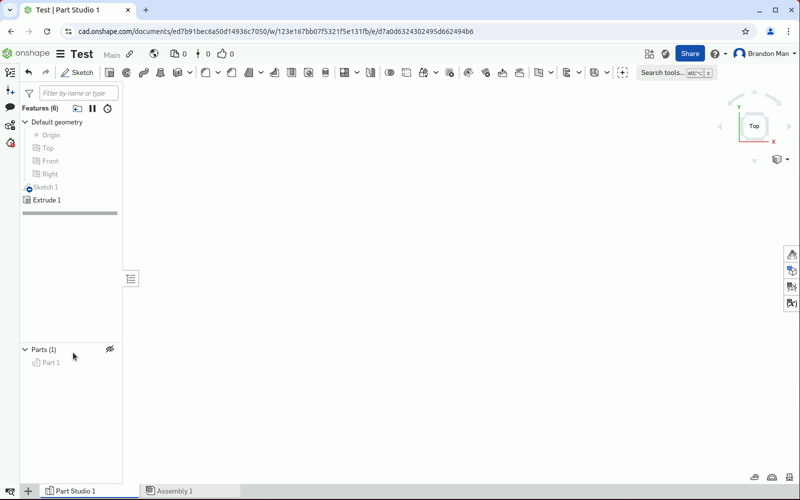
key(up)
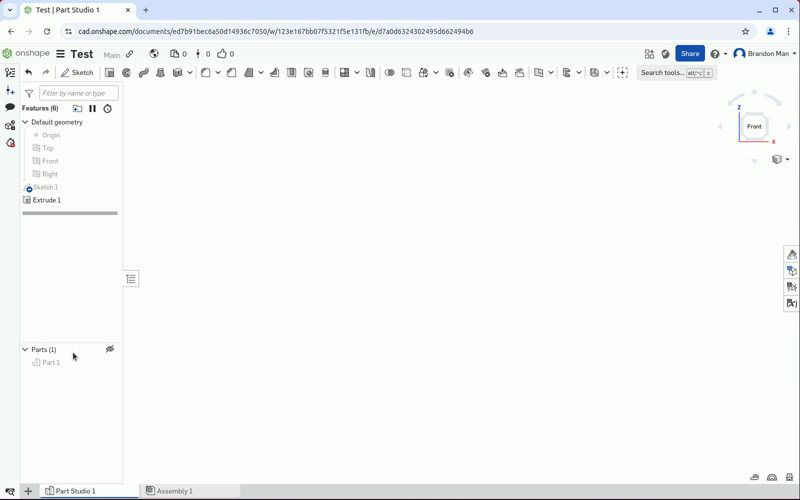
key_up(shift)
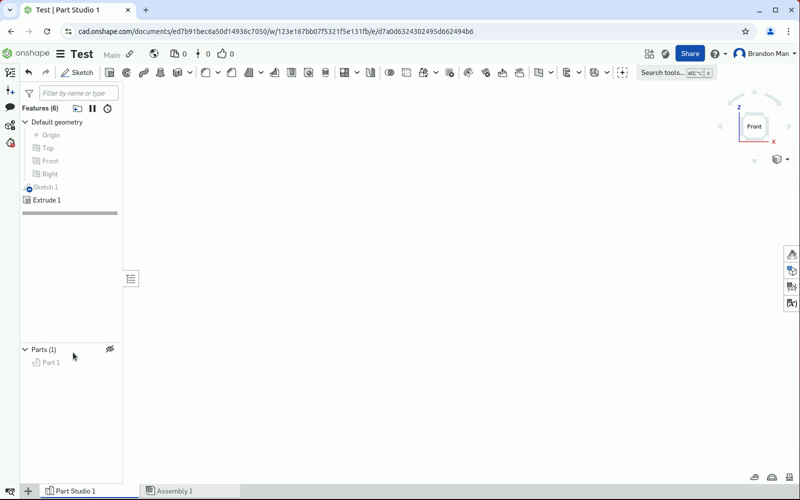
mouse_move(73, 352)
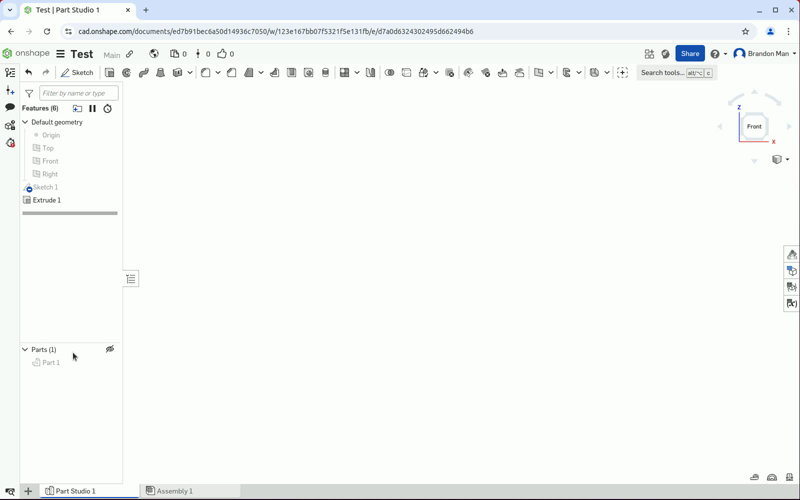
key(shift+y)
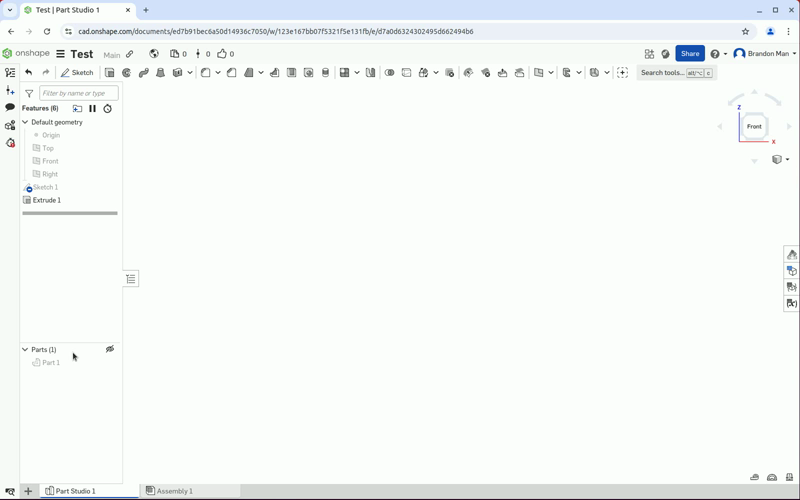
key(shift+s)
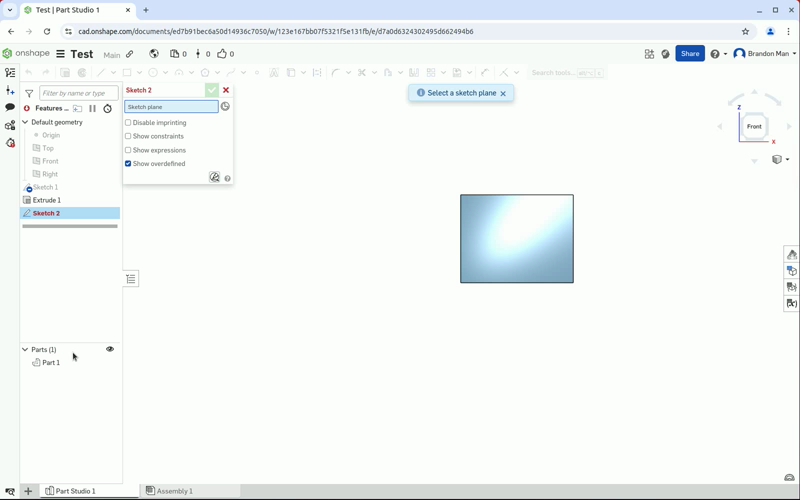
mouse_move(73, 163)
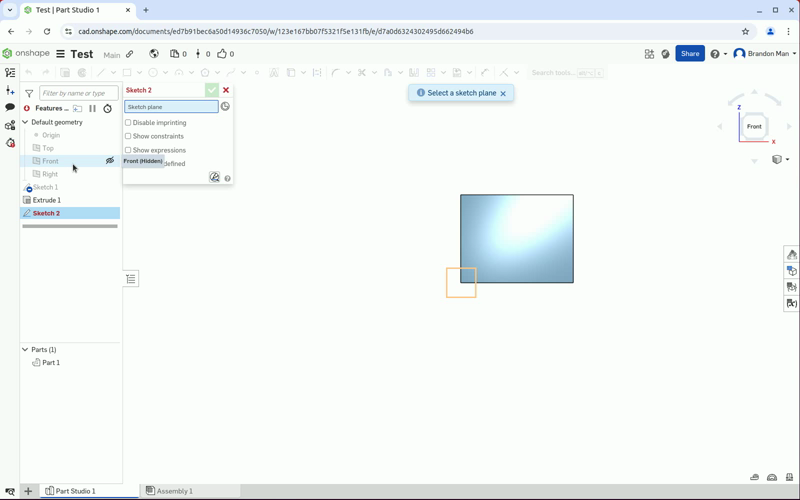
click(73, 163)
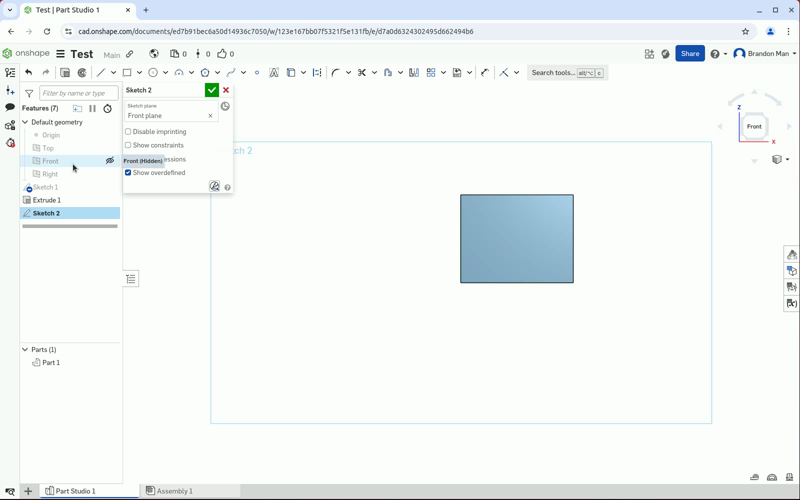
mouse_move(73, 352)
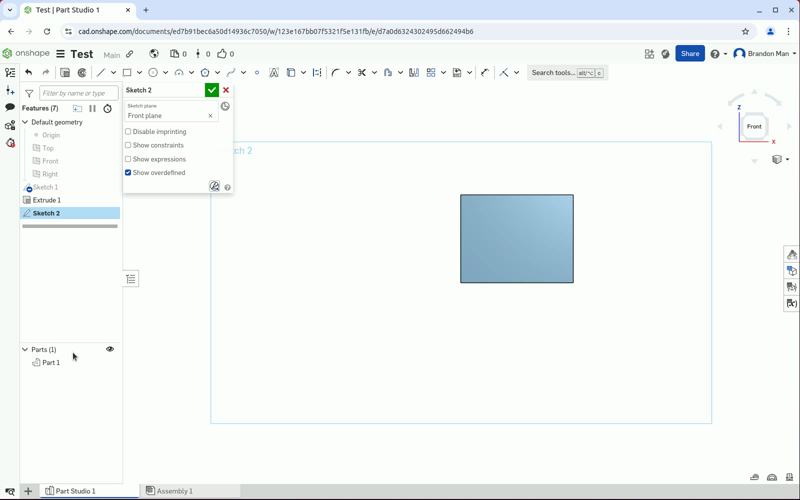
key(y)
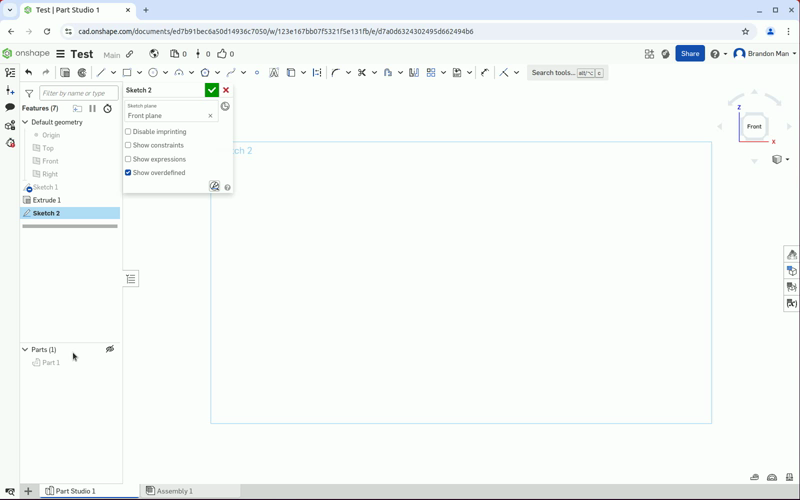
key(l)
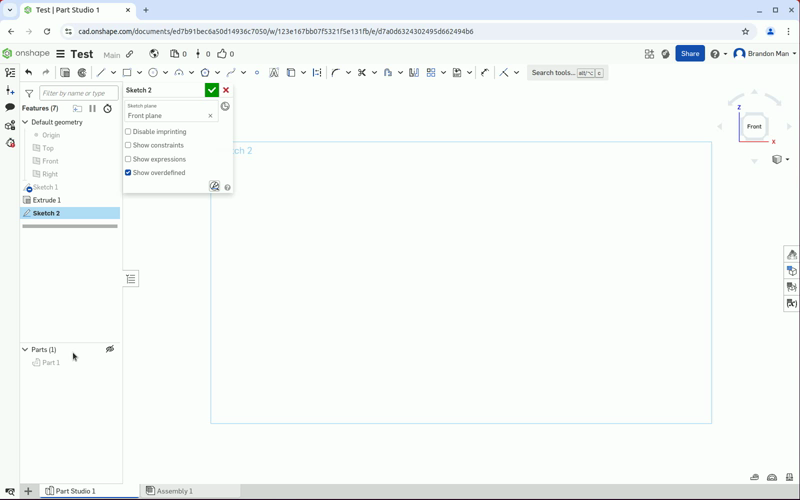
key_down(shift)
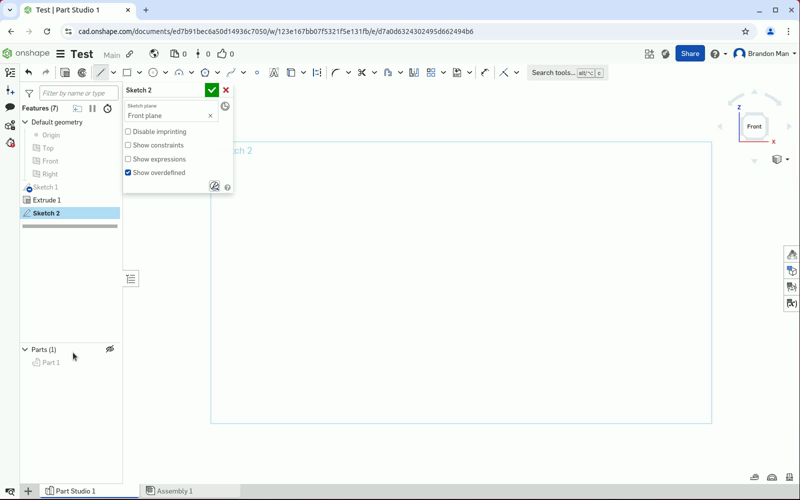
mouse_move(463, 280)
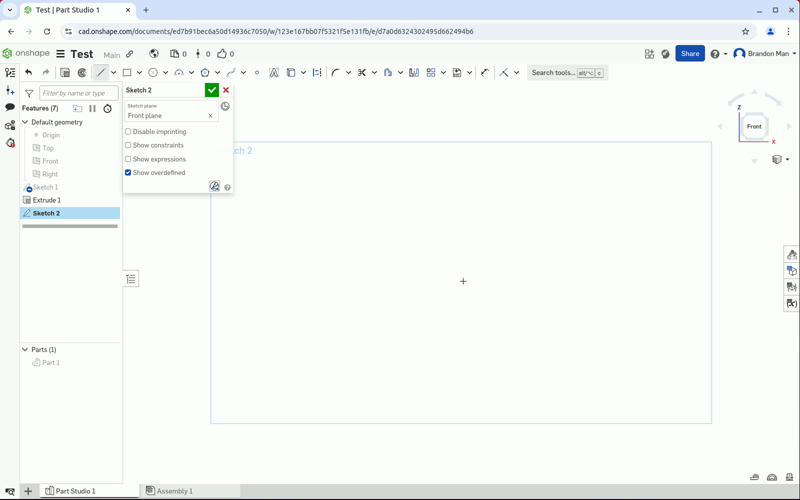
click(463, 280)
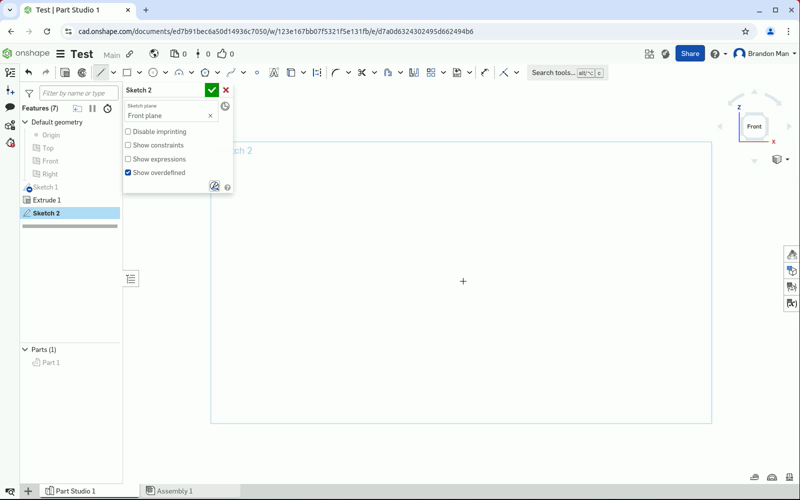
key_up(shift)
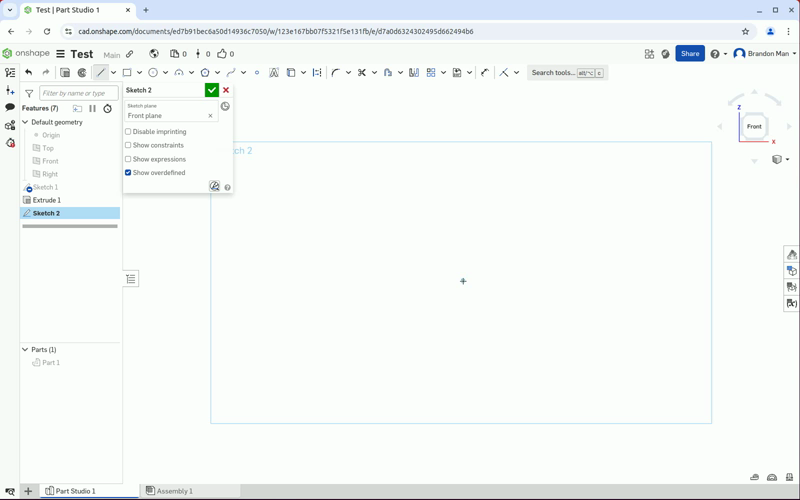
key_down(shift)
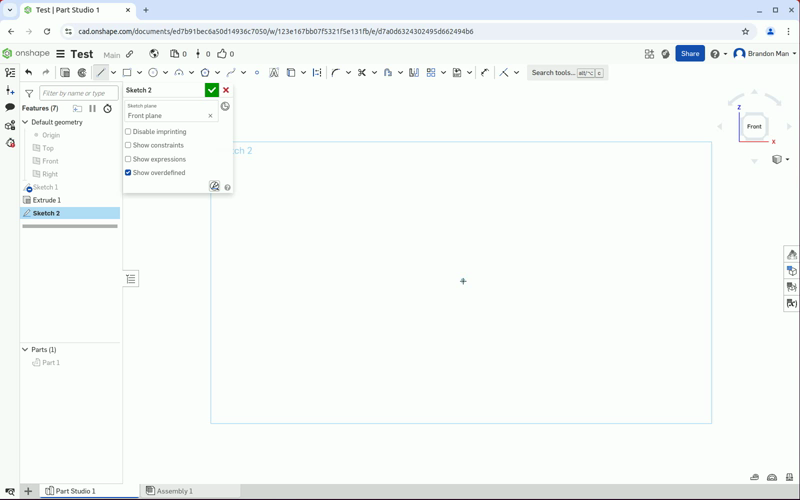
mouse_move(572, 280)
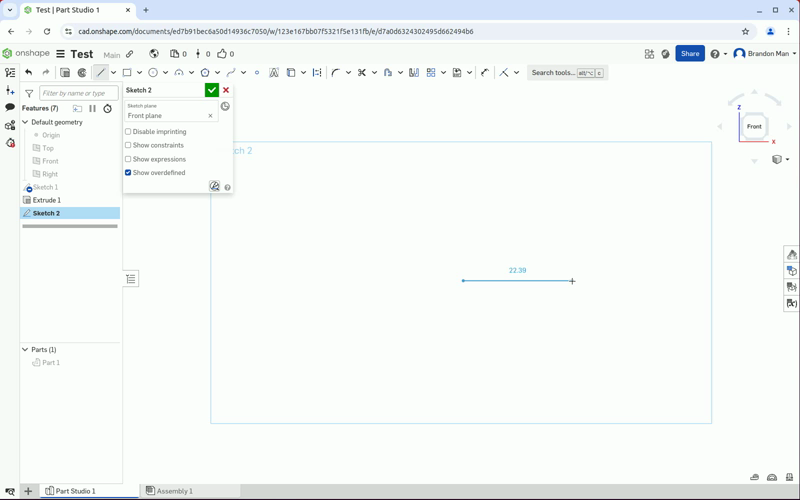
click(572, 280)
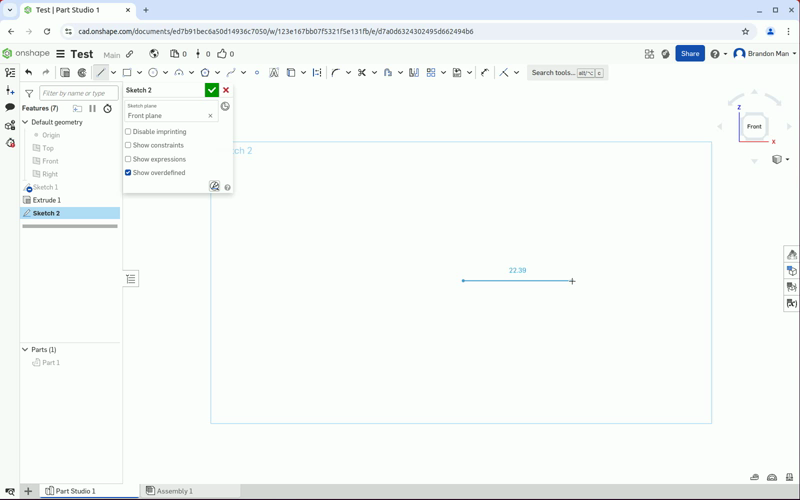
key_up(shift)
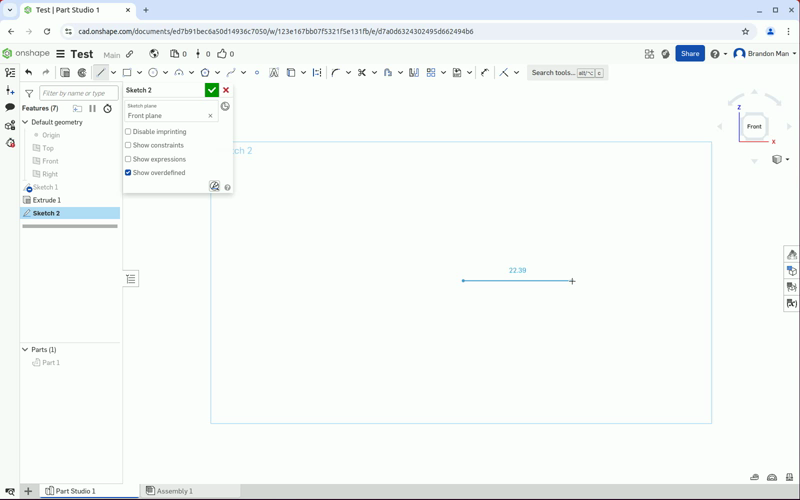
key_down(shift)
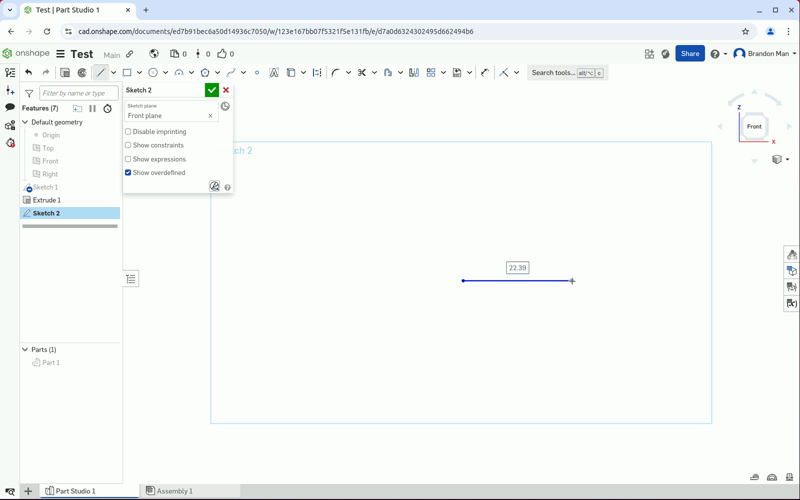
mouse_move(572, 196)
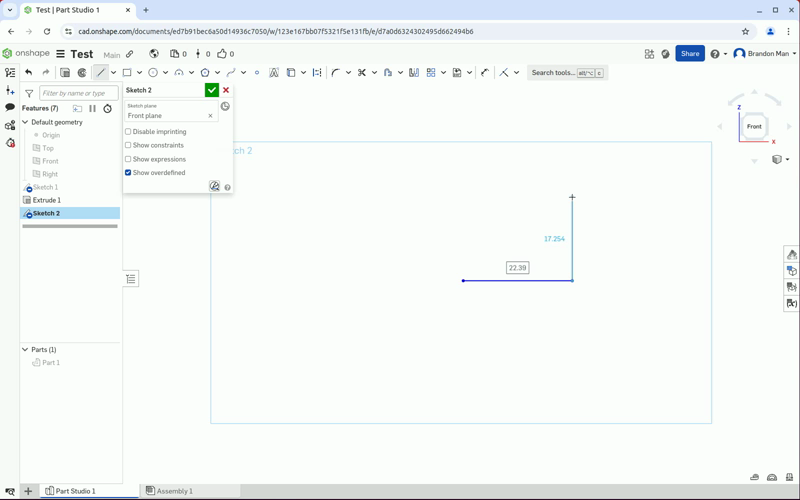
click(572, 196)
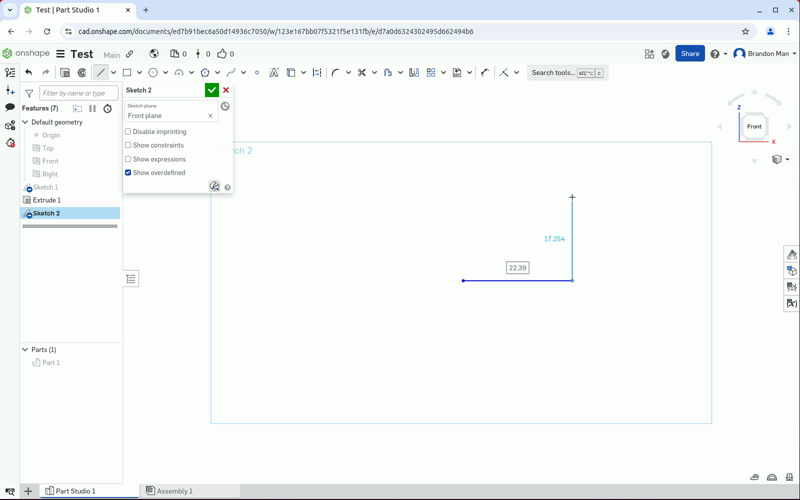
key_up(shift)
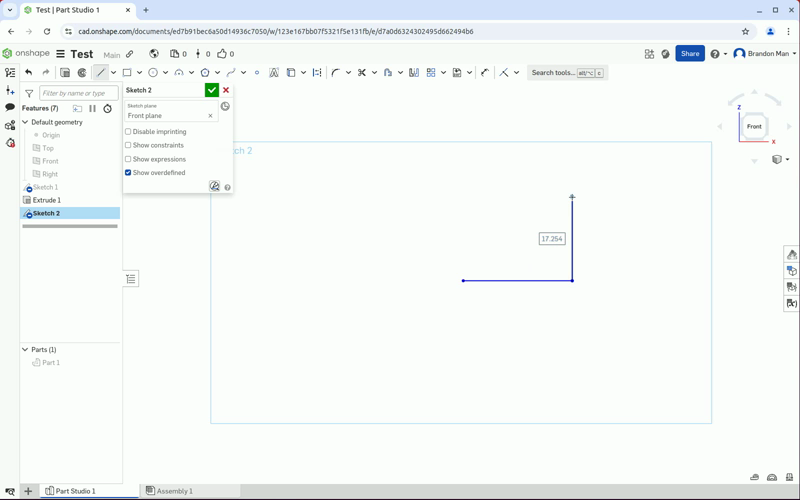
key_down(shift)
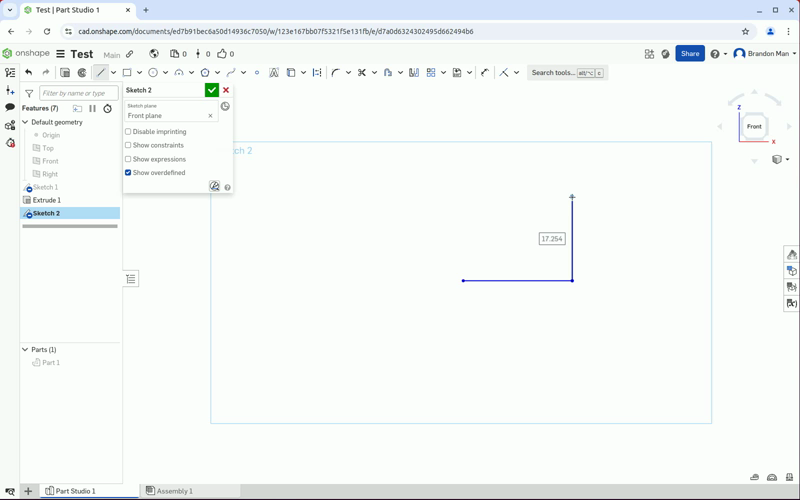
mouse_move(463, 196)
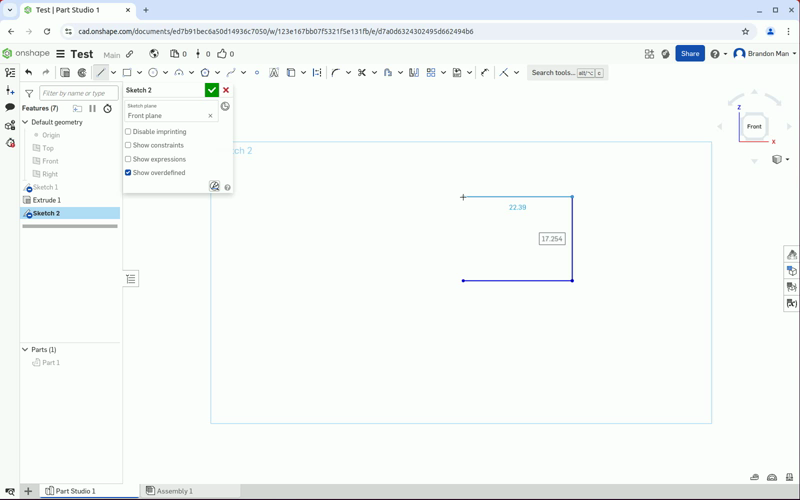
click(463, 196)
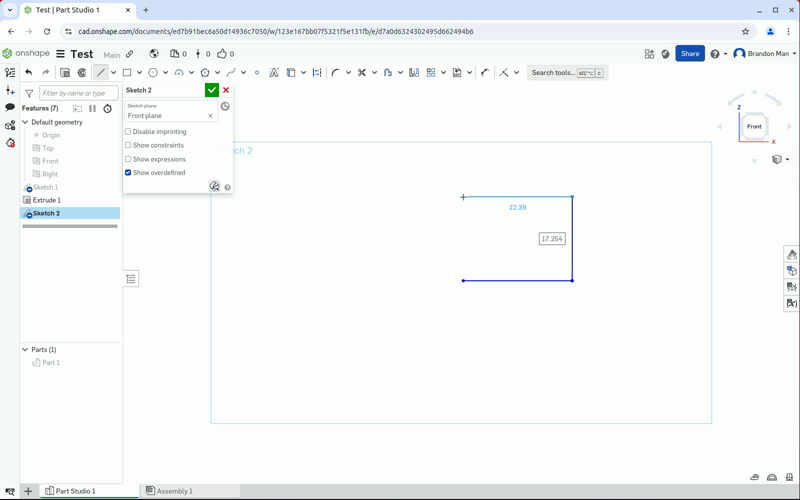
key_up(shift)
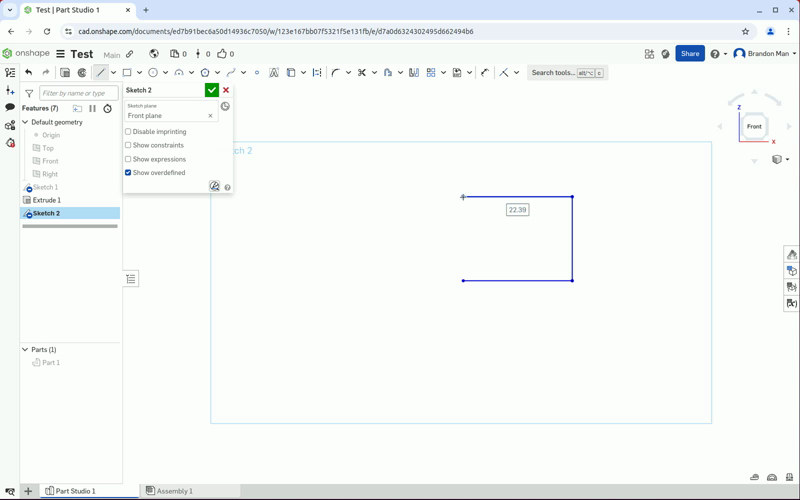
key_down(shift)
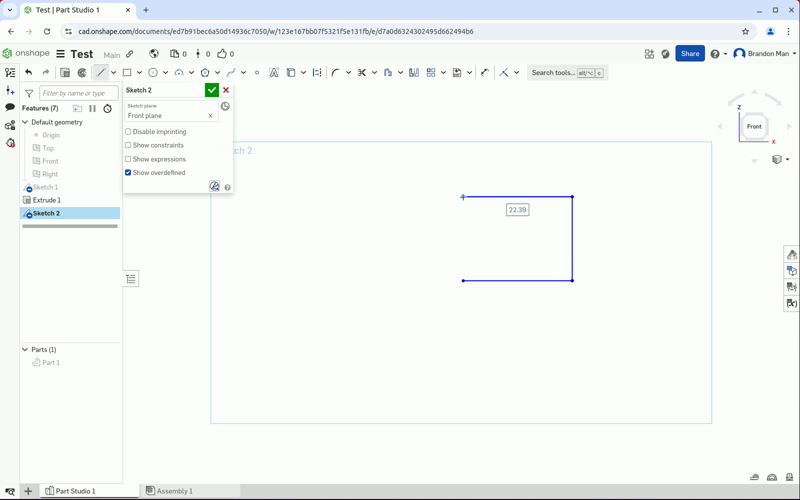
mouse_move(463, 280)
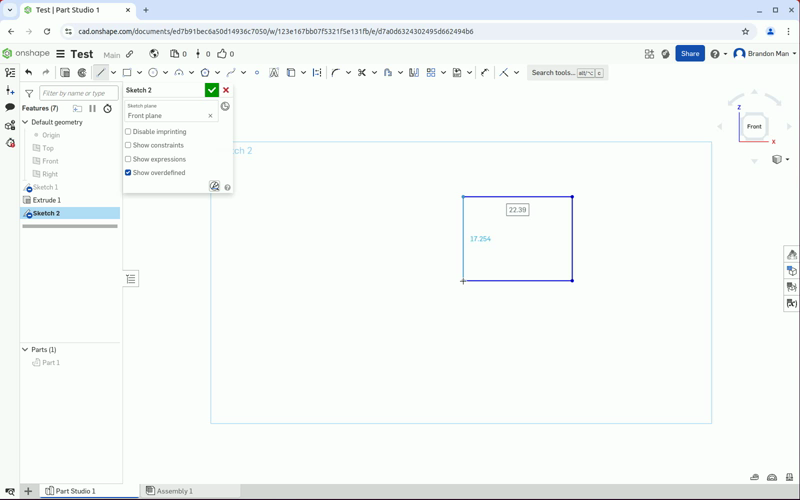
key_up(shift)
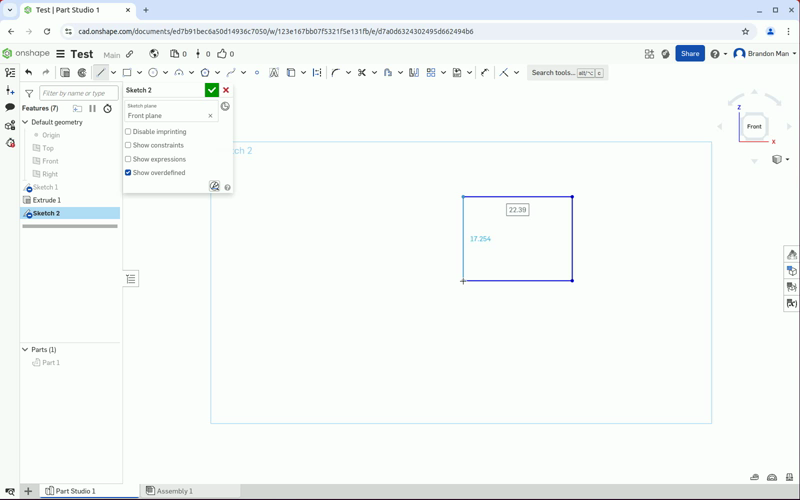
click(463, 280)
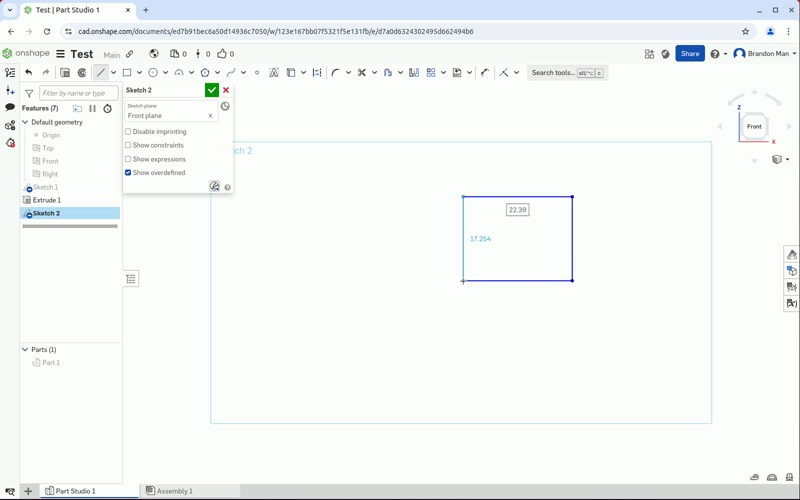
key(esc)
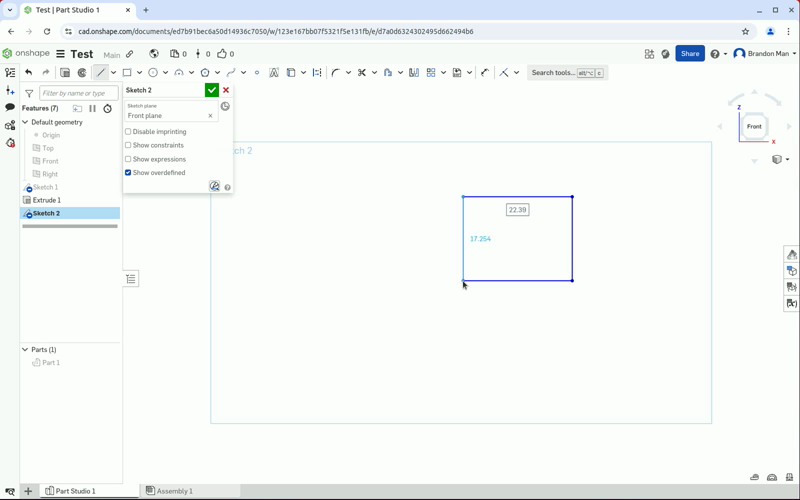
mouse_move(565, 220)
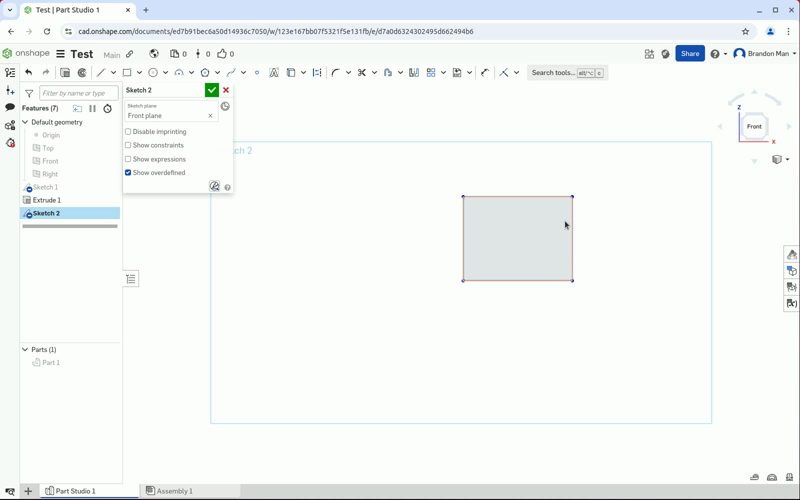
click(565, 220)
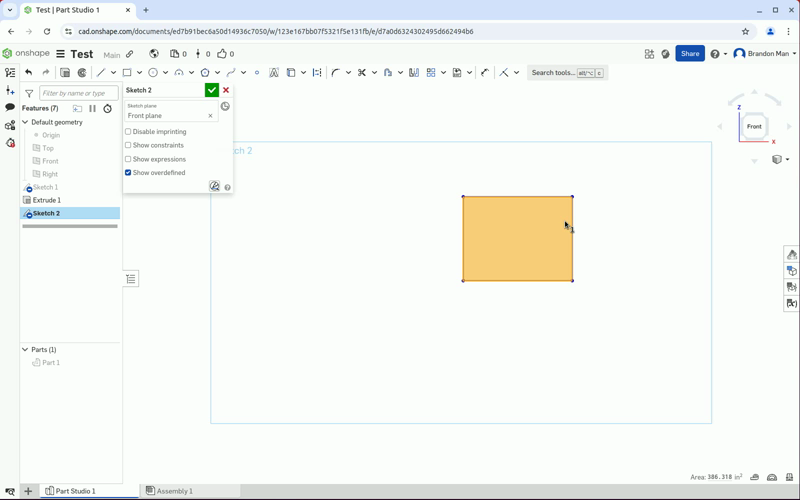
mouse_move(73, 352)
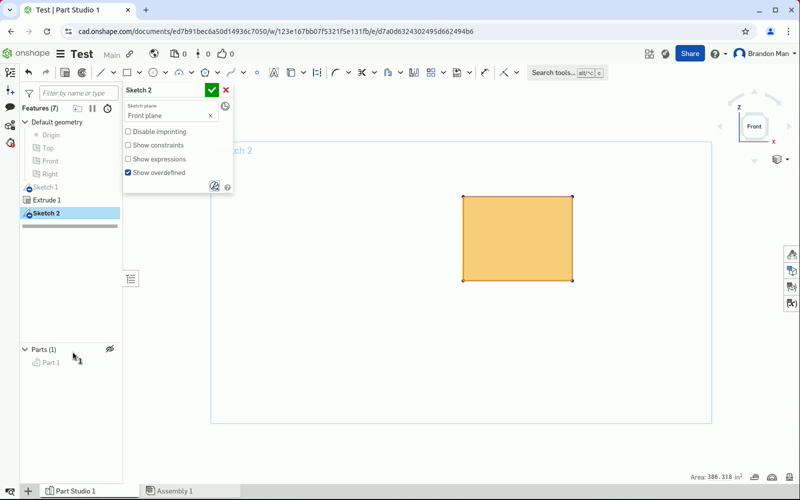
key(shift+y)
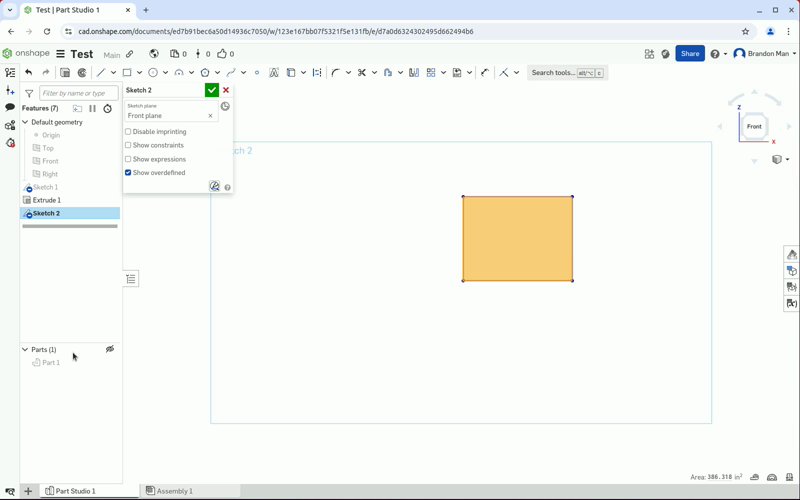
key(shift+e)
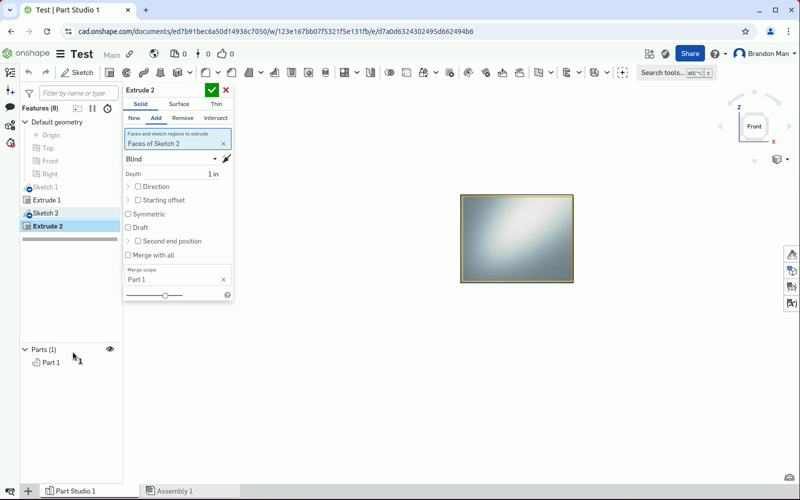
mouse_move(143, 106)
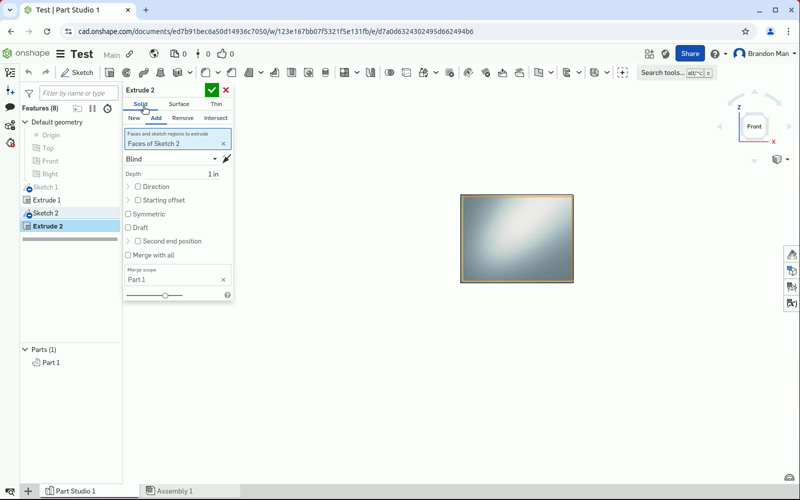
click(143, 106)
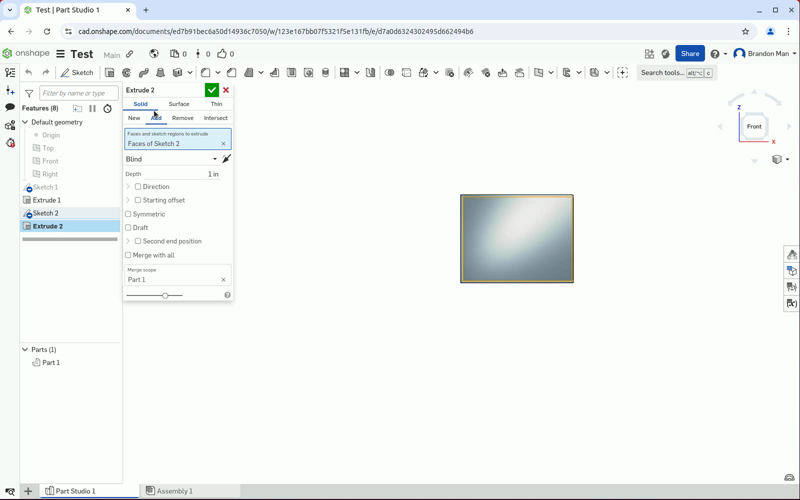
mouse_move(186, 120)
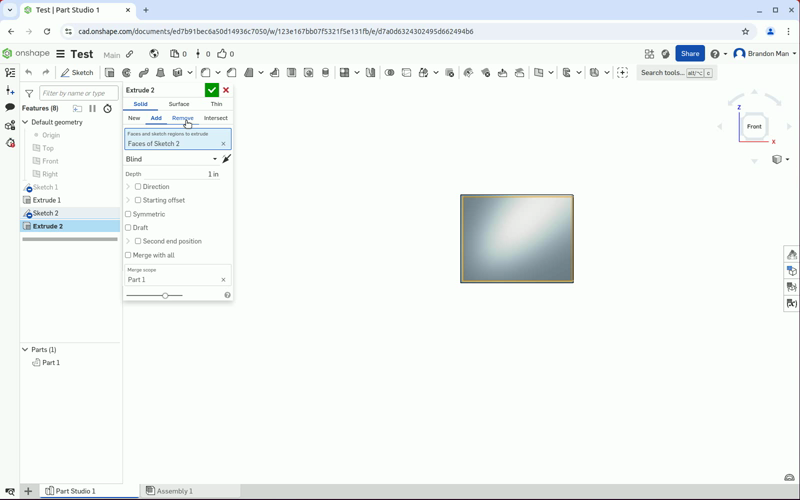
click(186, 120)
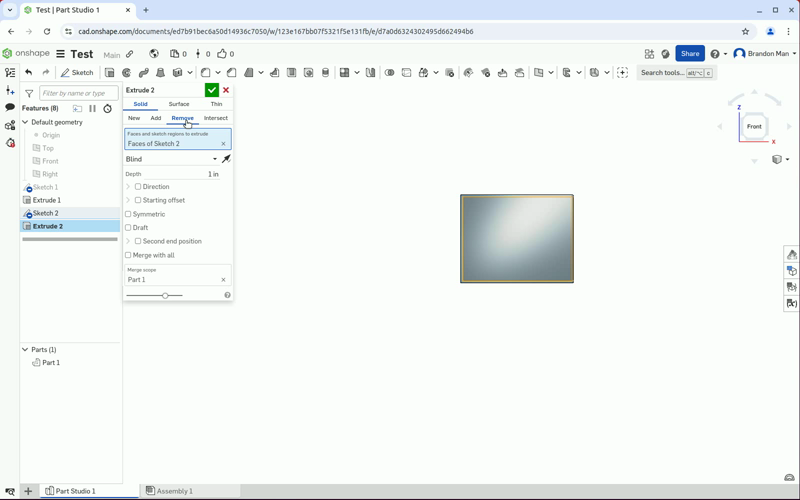
key(tab, 4)
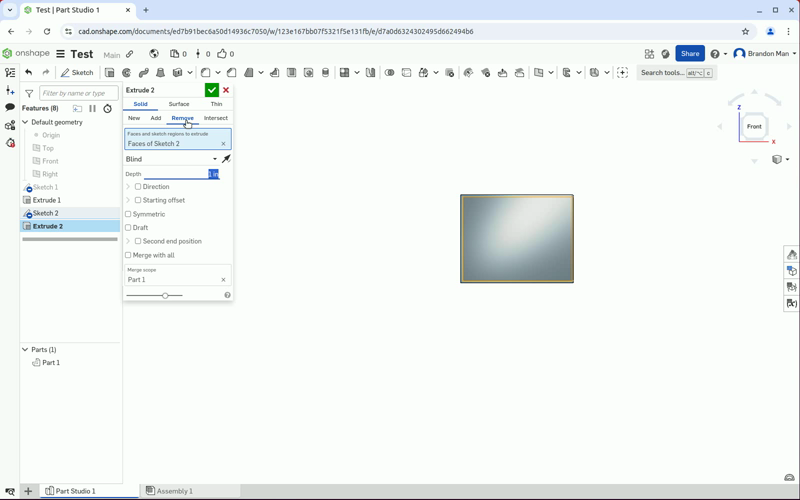
text(0.722)
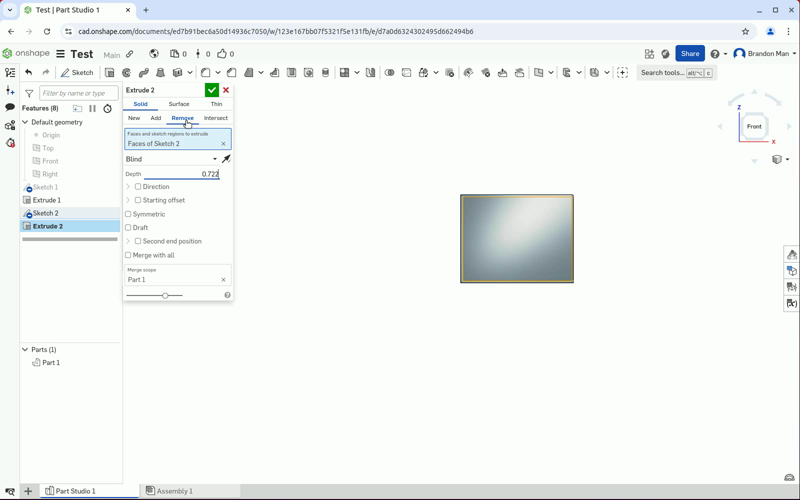
key(tab, 6)
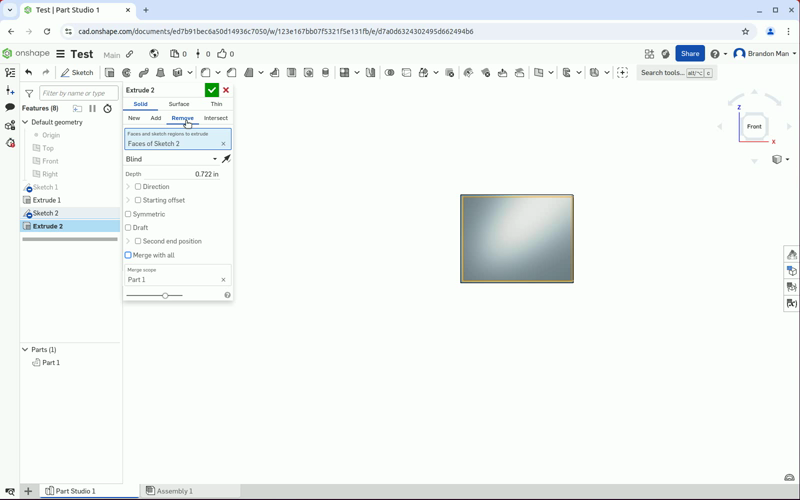
key(space)
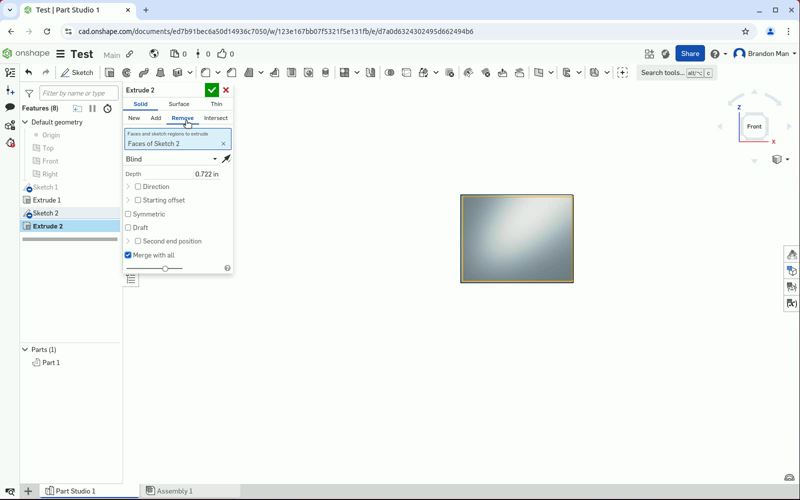
key(enter)
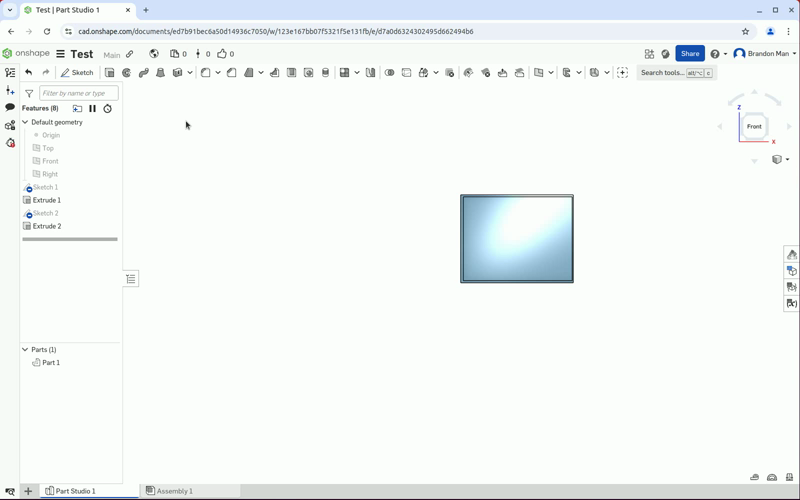
key(shift+h)
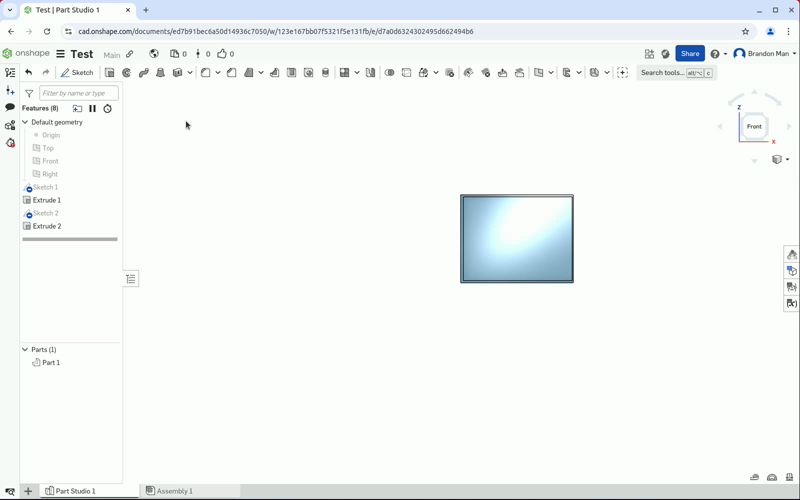
key(shift+h)
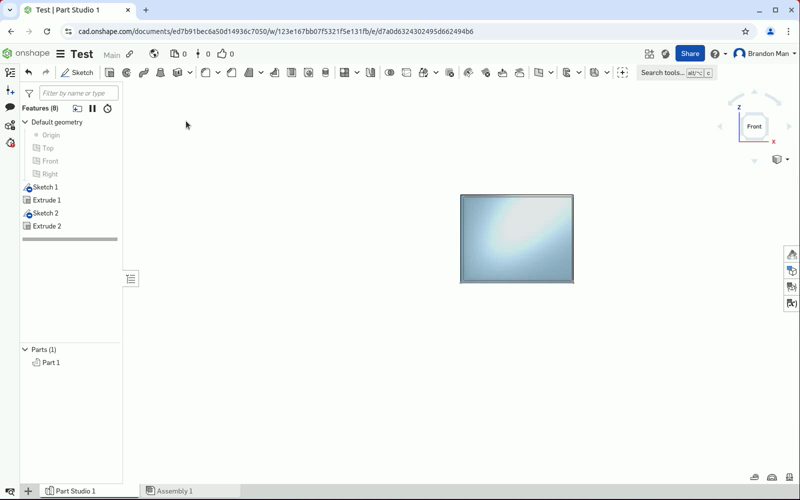
key(shift+7)
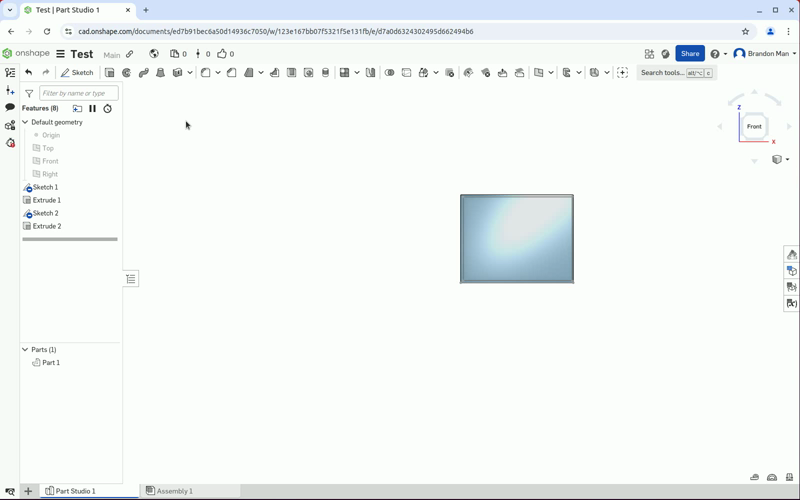
key(left, 2)
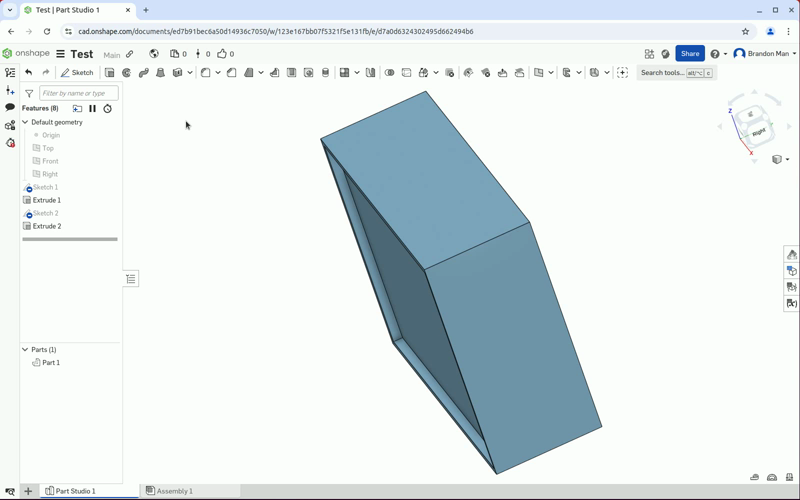
key(down, 2)
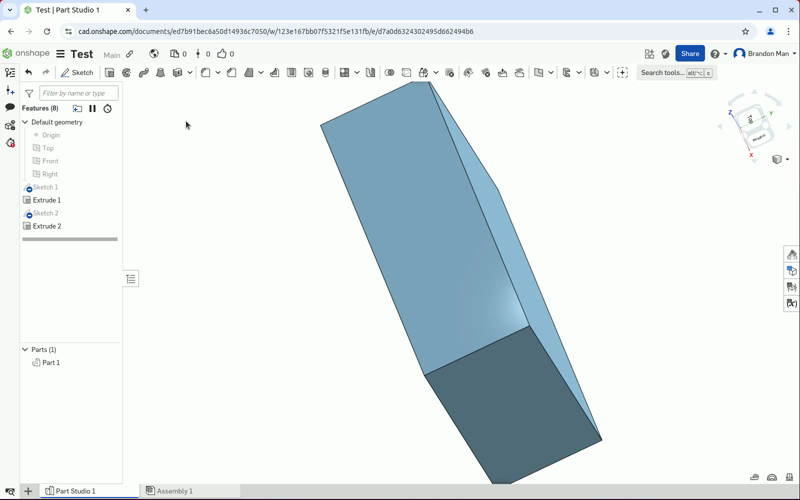
key(up, 2)
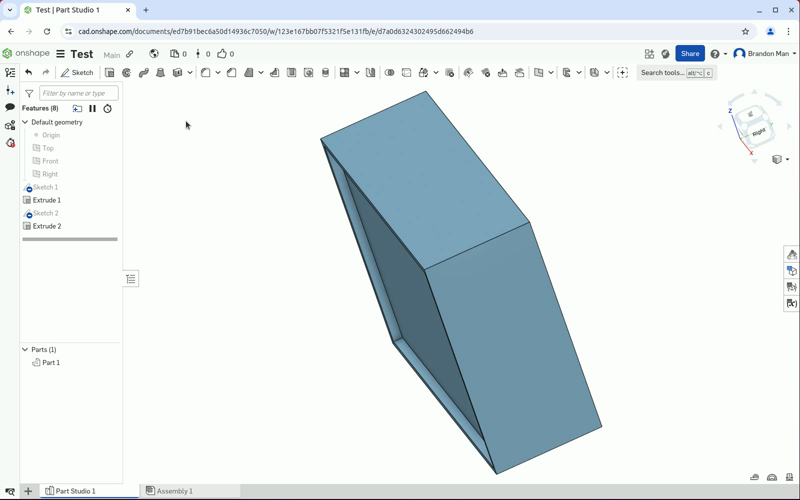
key(right, 2)
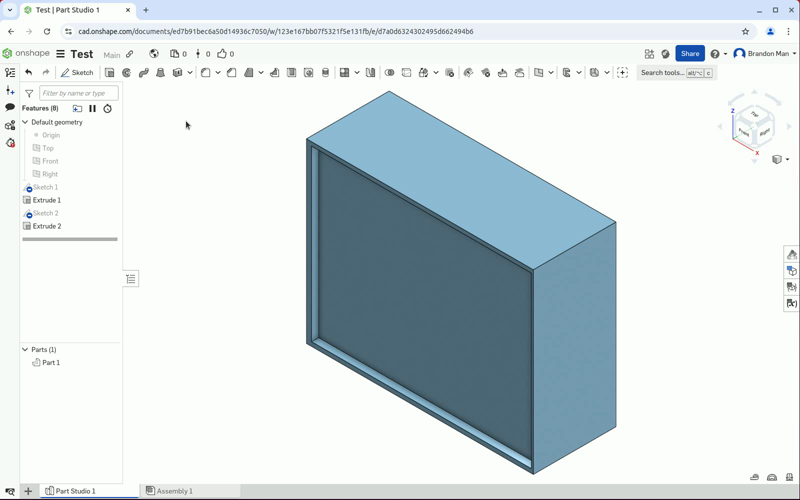
mouse_move(73, 189)
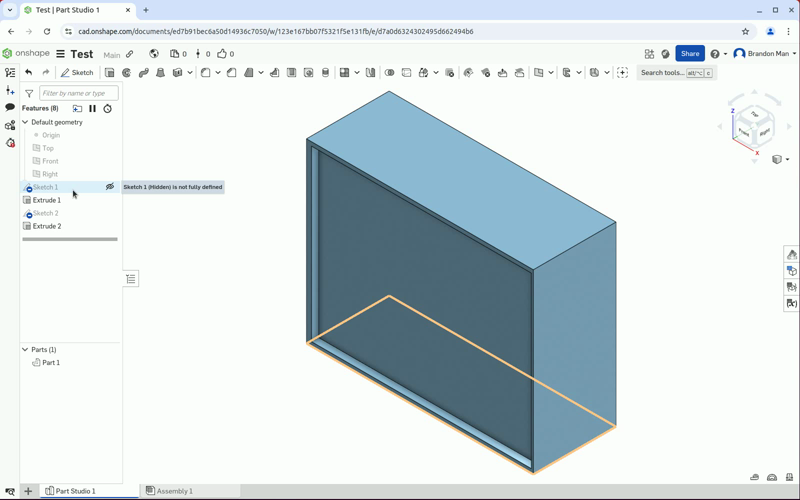
click(73, 189)